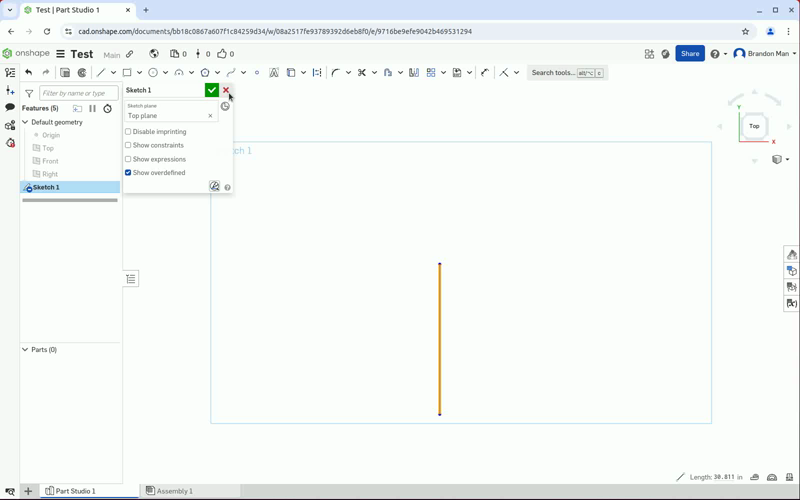
key(shift+h)
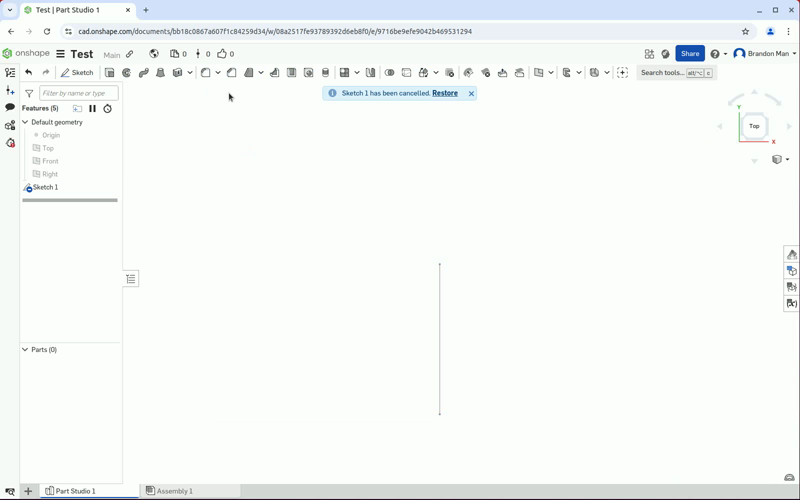
key(shift+s)
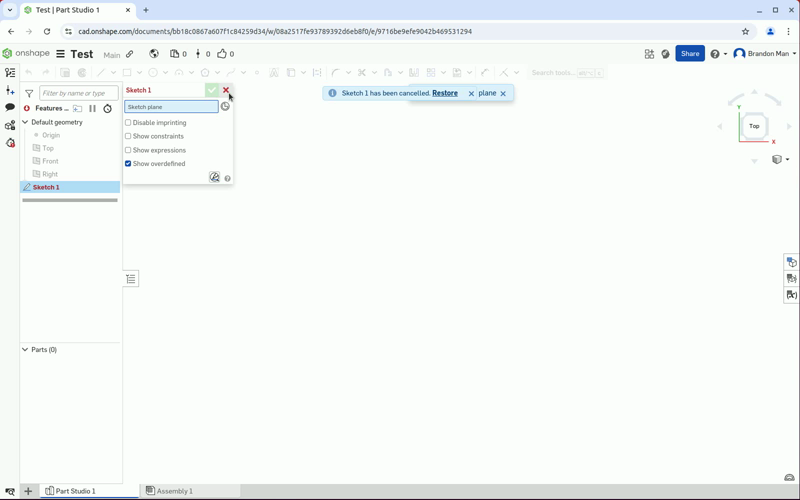
mouse_move(73, 150)
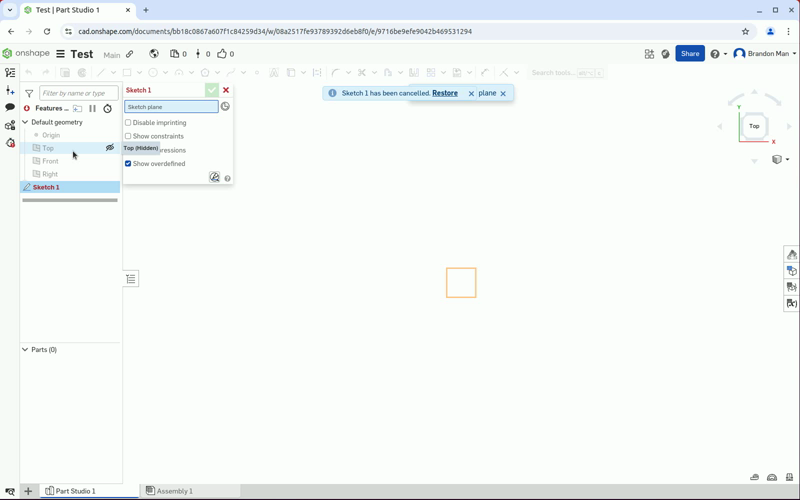
click(73, 150)
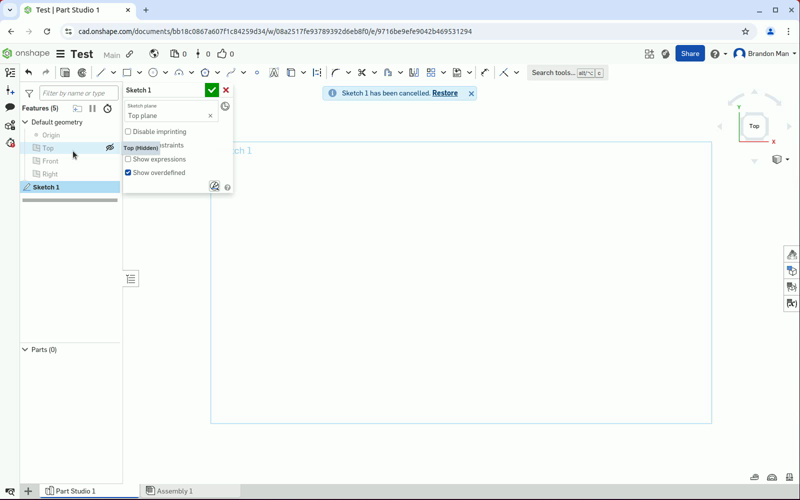
mouse_move(73, 352)
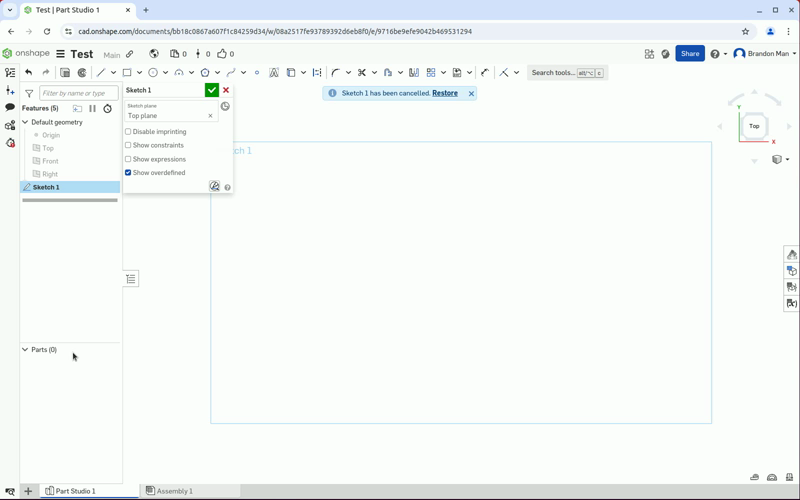
key(y)
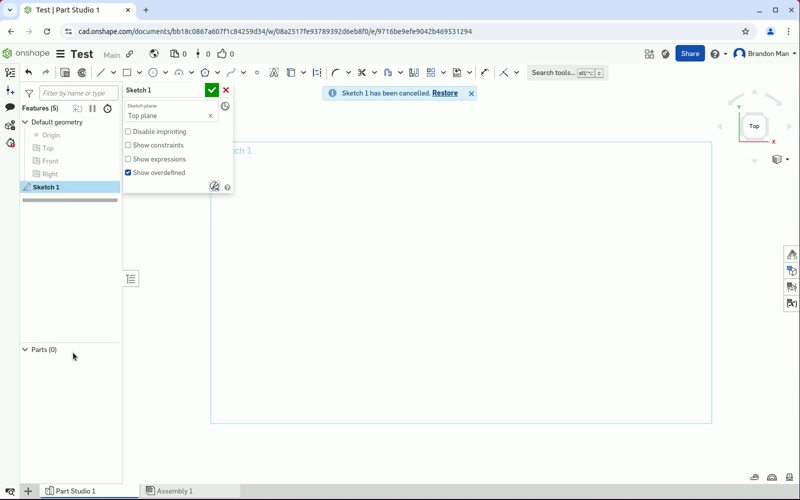
key(c)
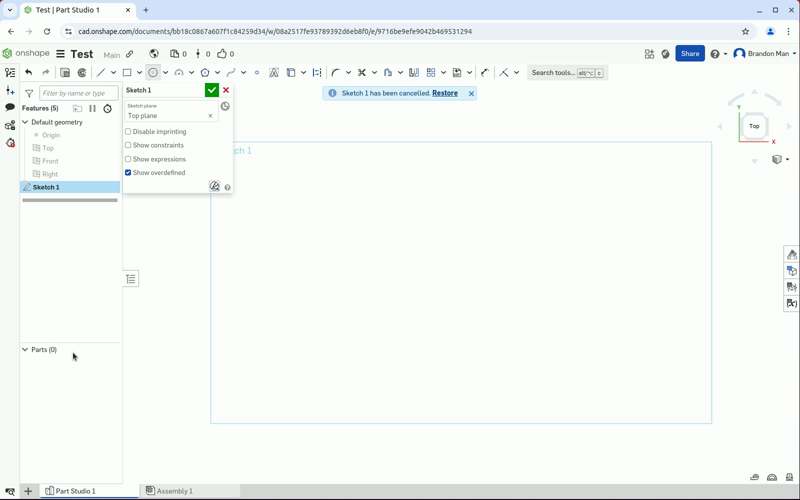
key_down(shift)
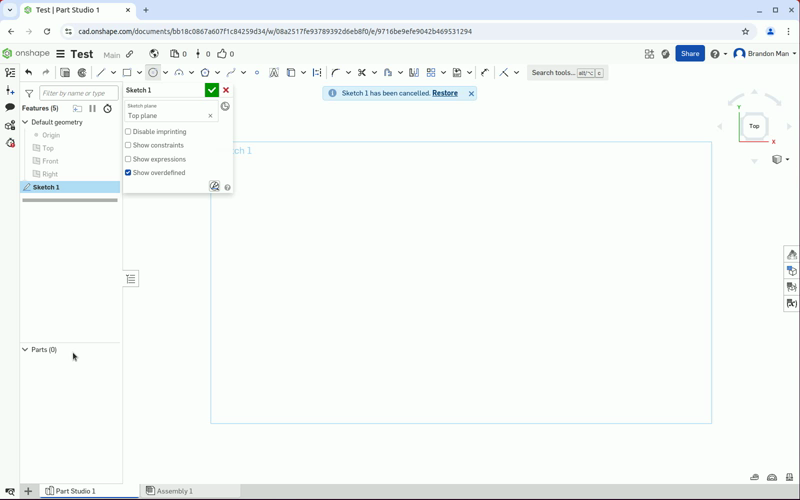
mouse_move(461, 282)
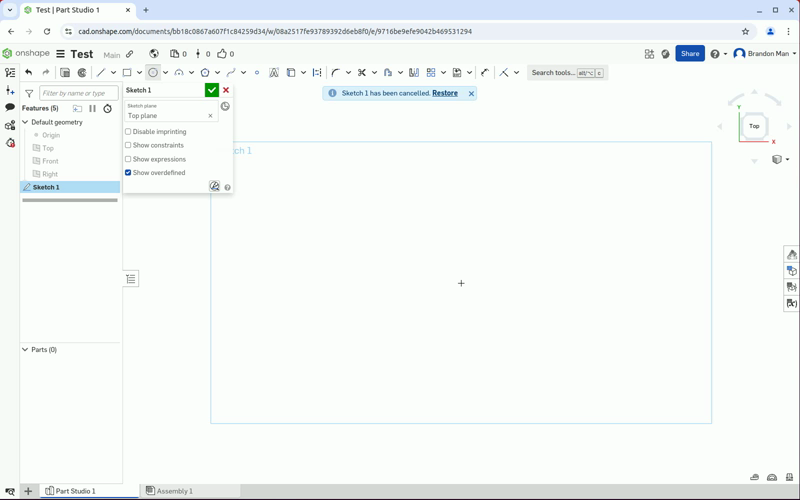
click(461, 282)
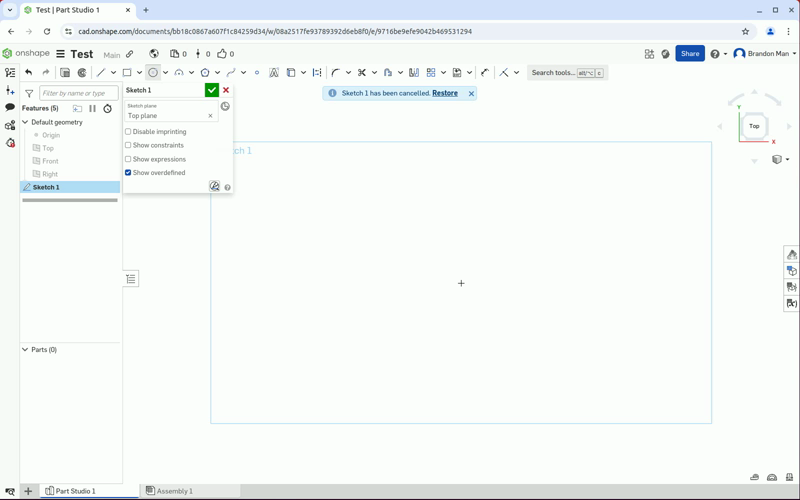
key_up(shift)
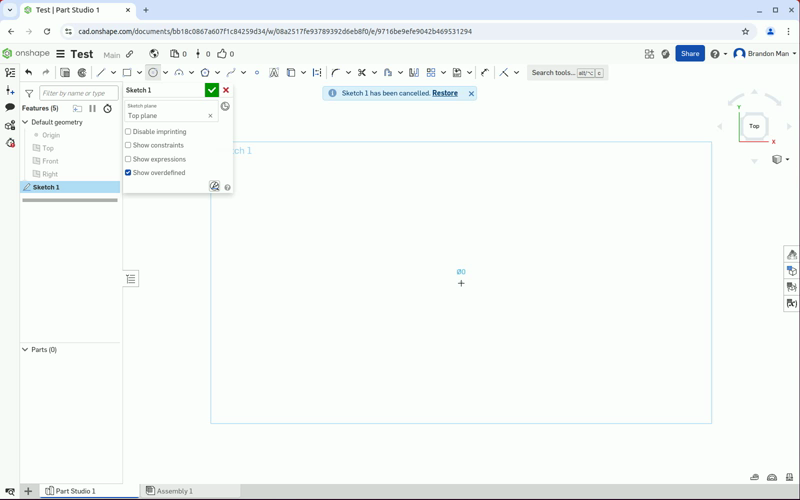
mouse_move(572, 282)
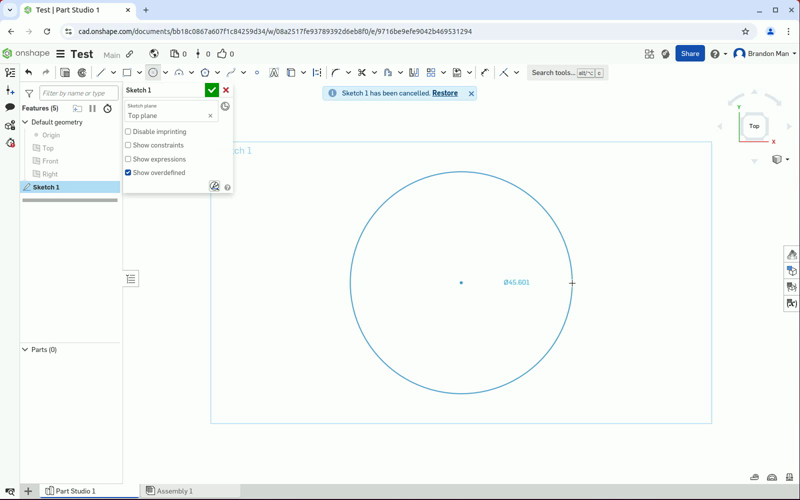
click(572, 282)
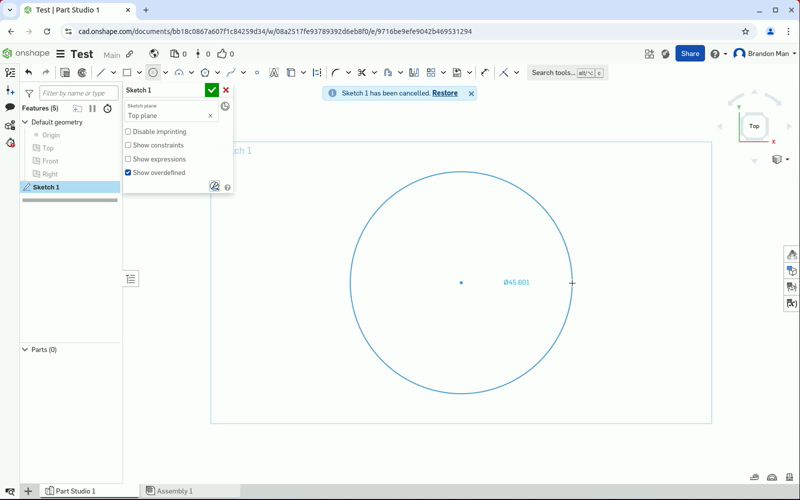
key(esc)
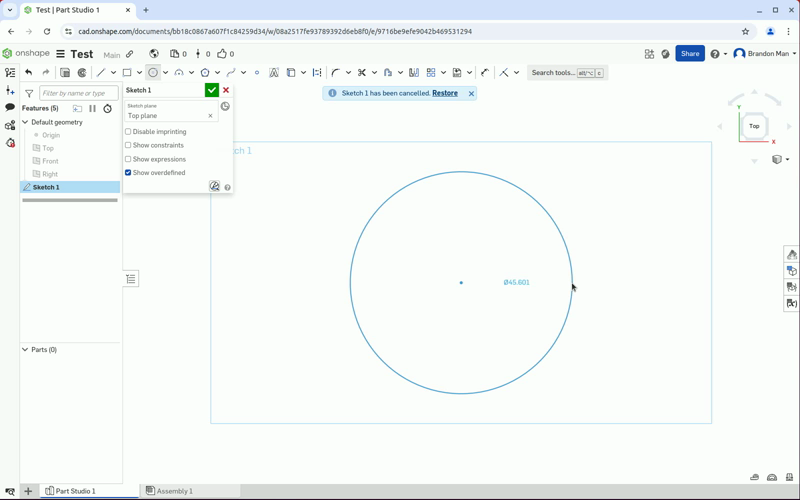
key(c)
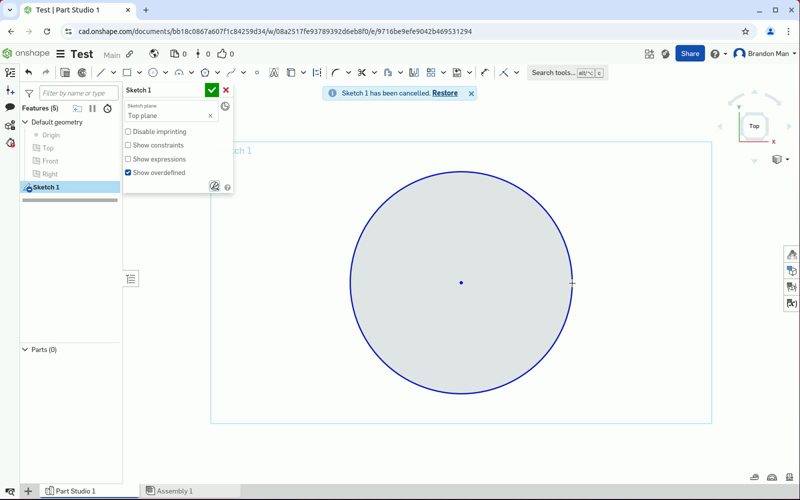
key_down(shift)
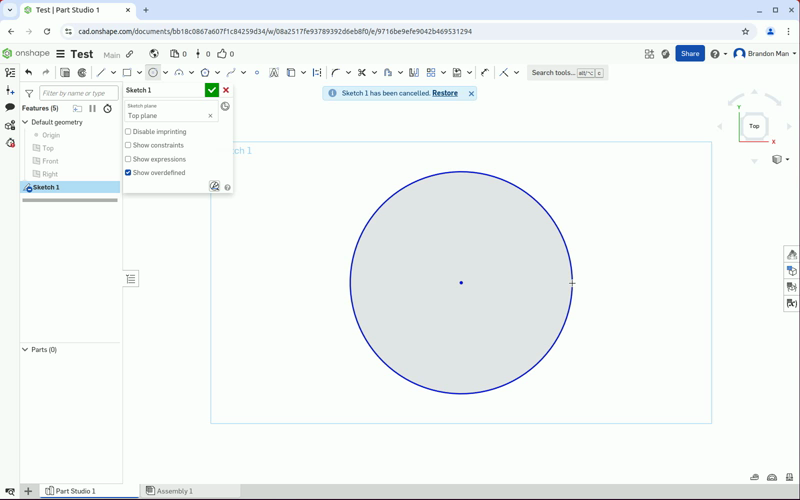
mouse_move(461, 282)
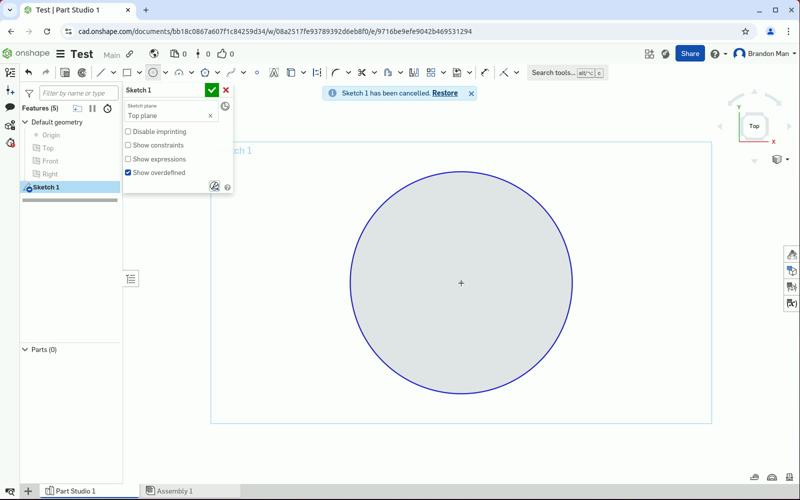
click(461, 282)
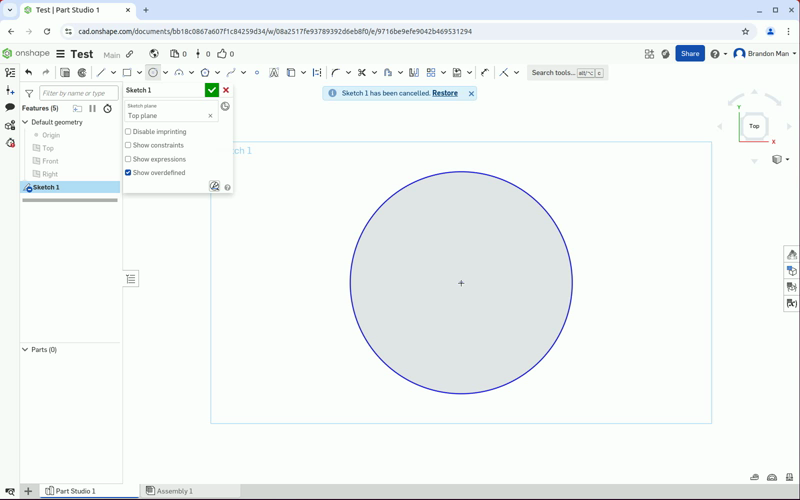
key_up(shift)
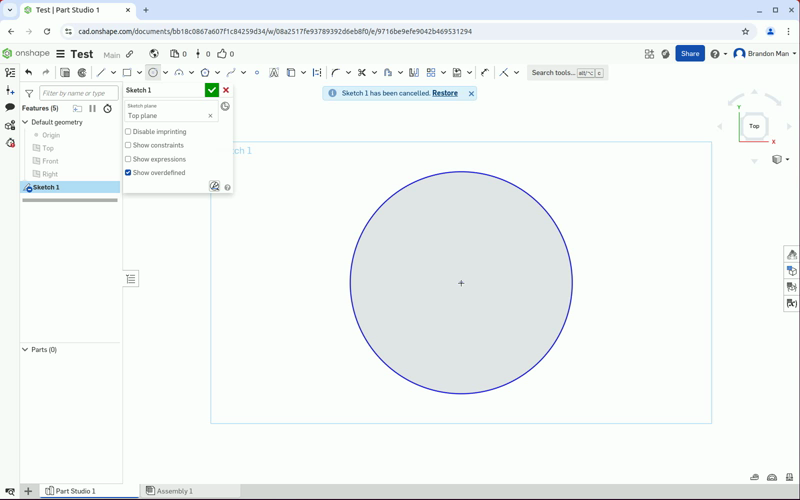
mouse_move(550, 282)
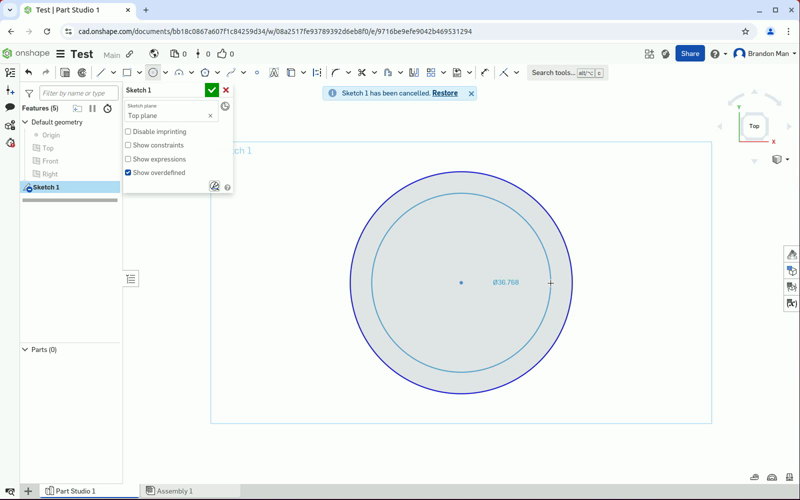
click(550, 282)
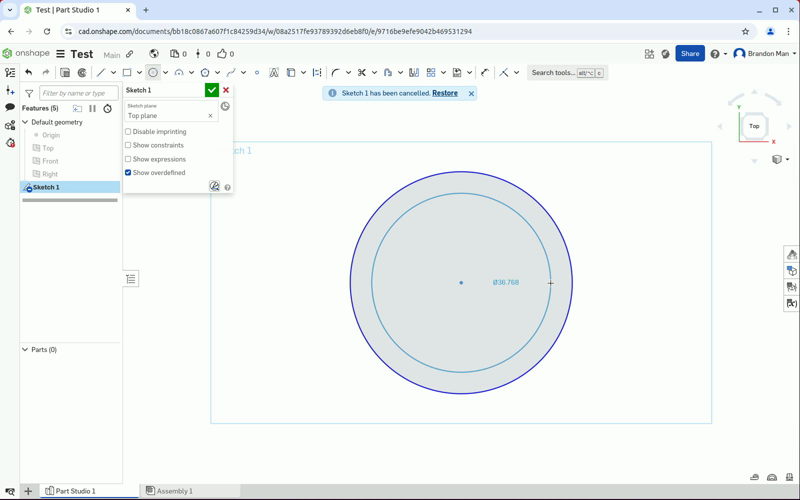
key(esc)
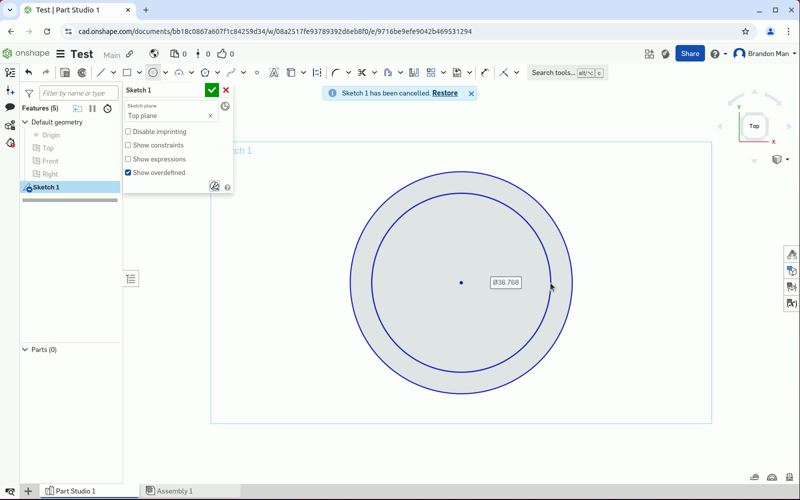
mouse_move(373, 331)
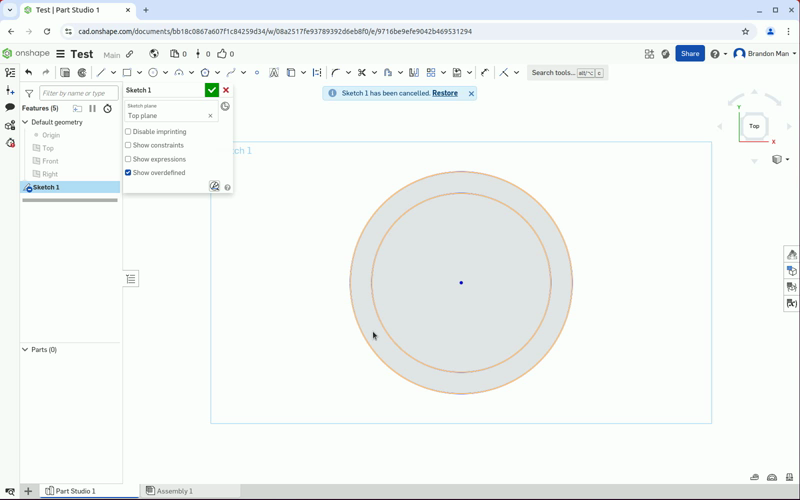
click(373, 331)
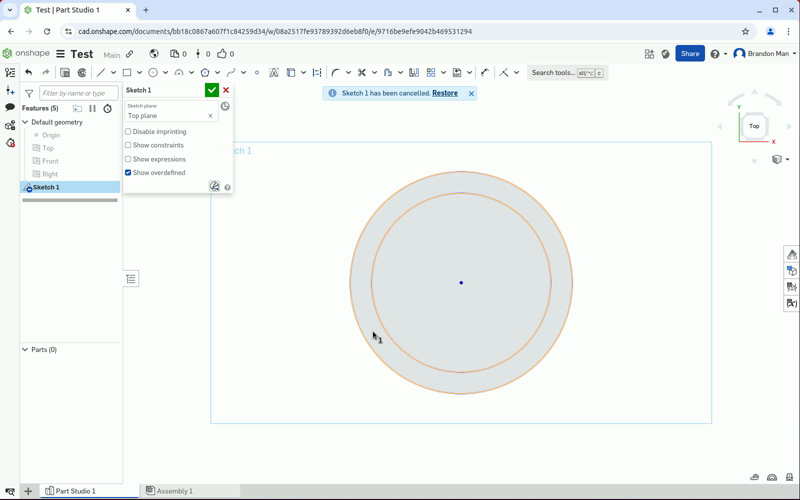
mouse_move(73, 352)
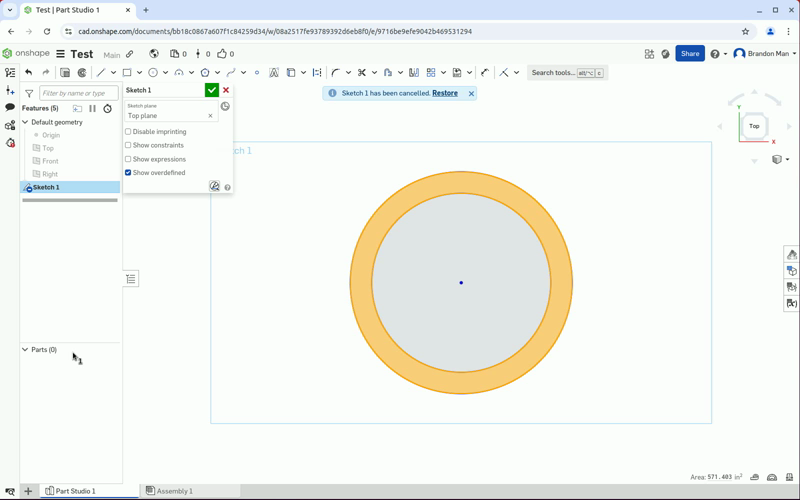
key(shift+y)
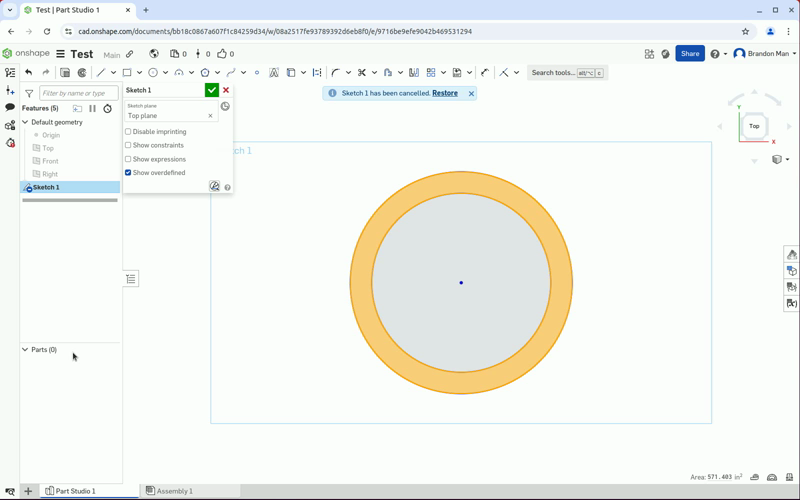
key(shift+e)
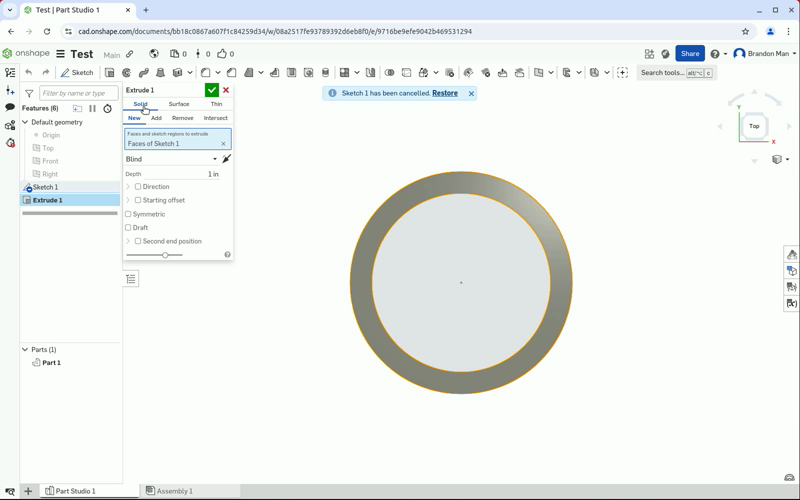
mouse_move(143, 106)
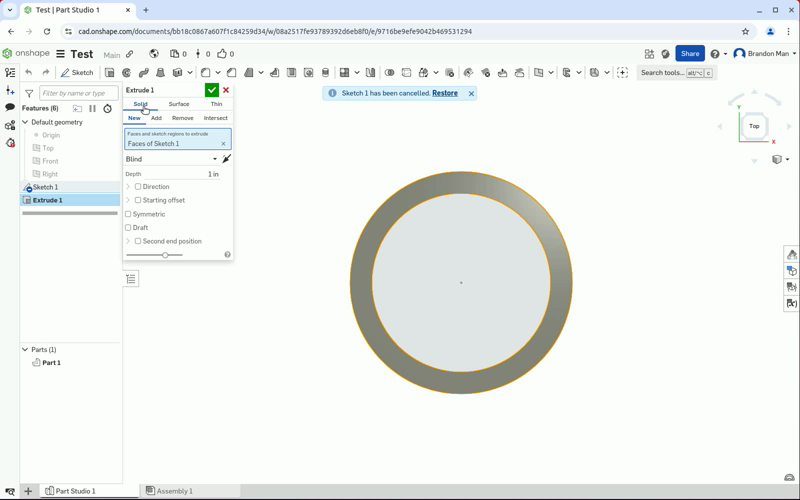
click(143, 106)
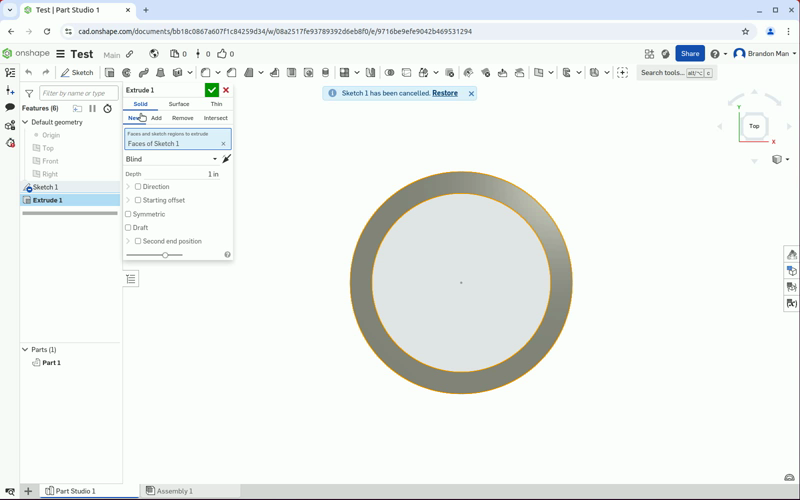
mouse_move(137, 120)
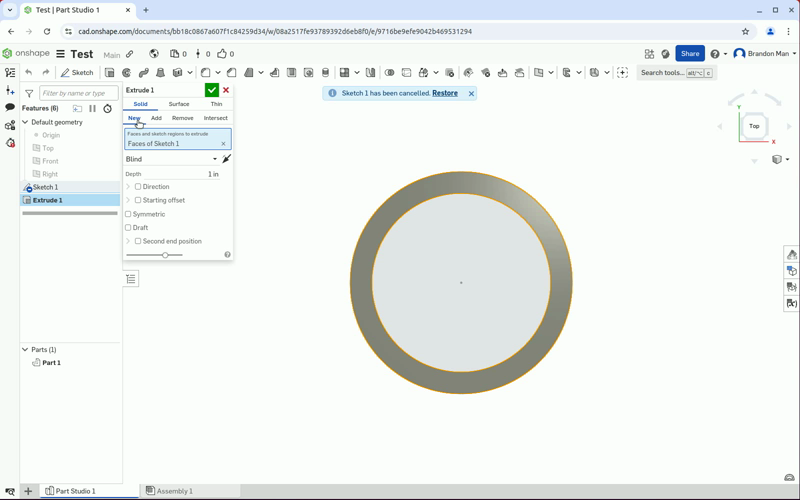
click(137, 120)
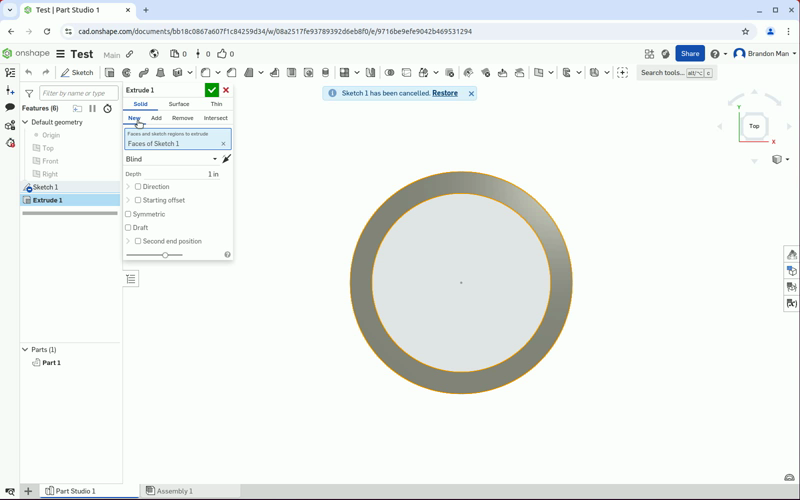
key(tab, 4)
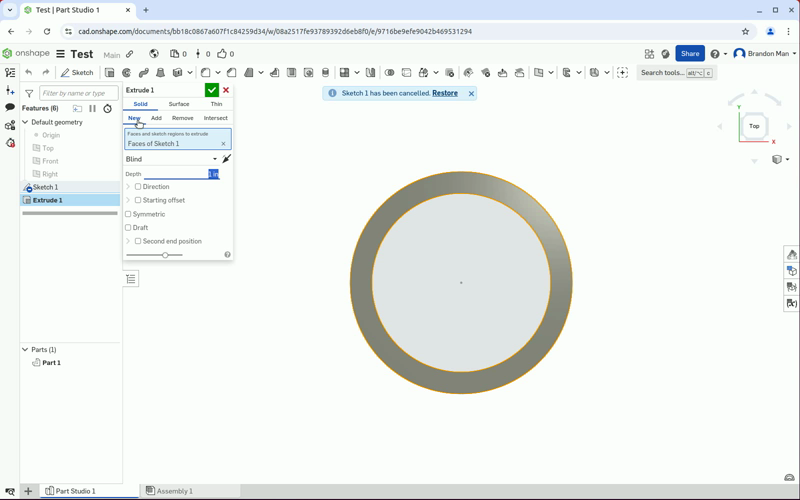
text(-3.129)
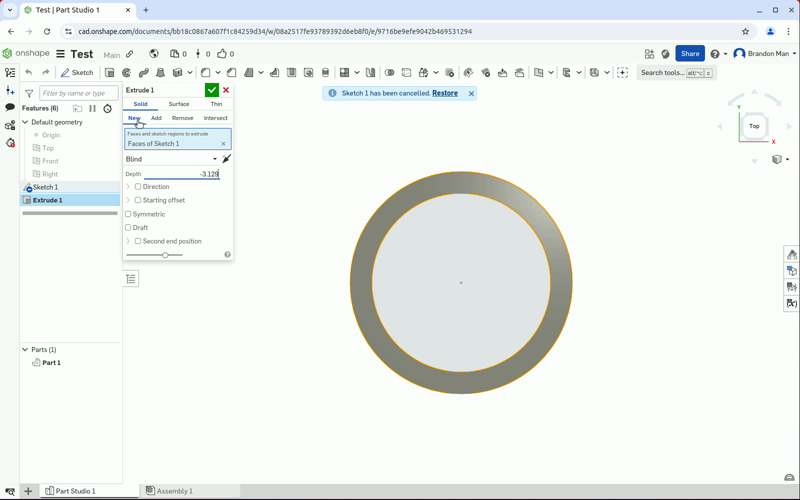
key(enter)
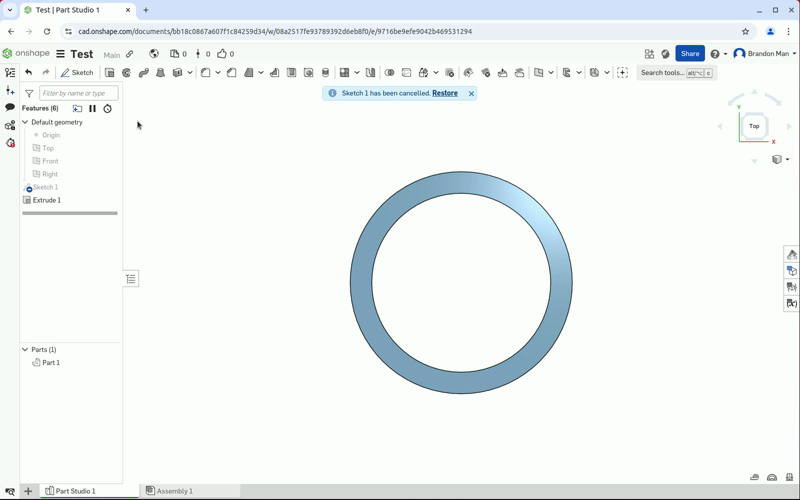
key(shift+h)
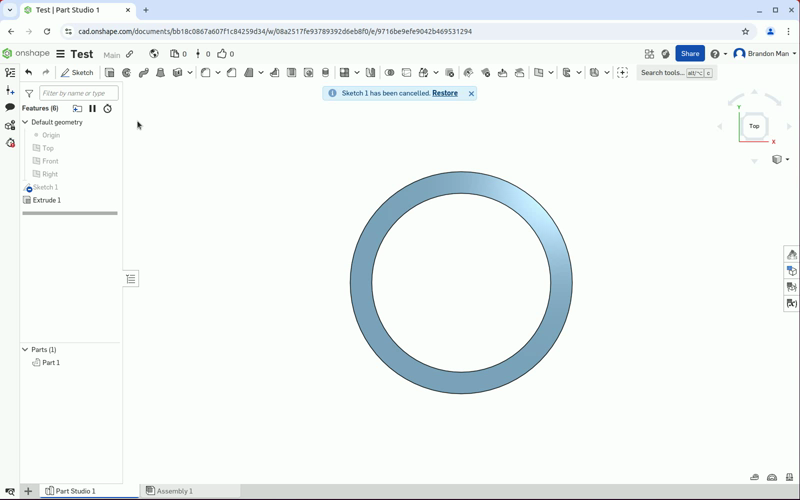
key(shift+h)
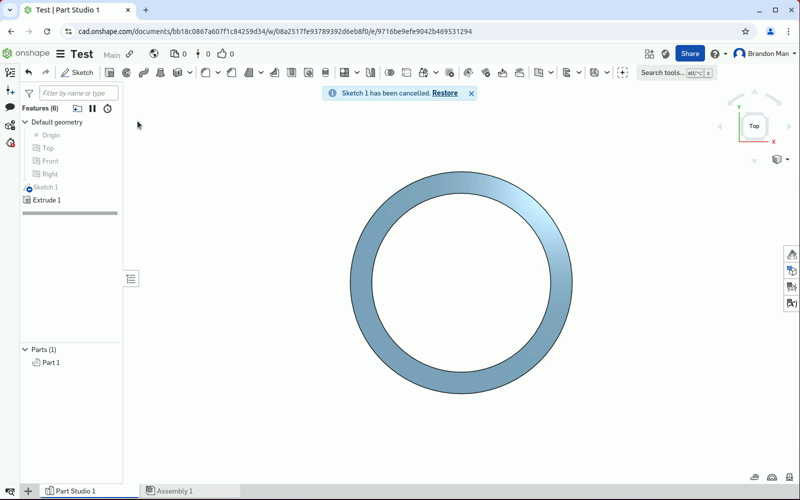
mouse_move(73, 189)
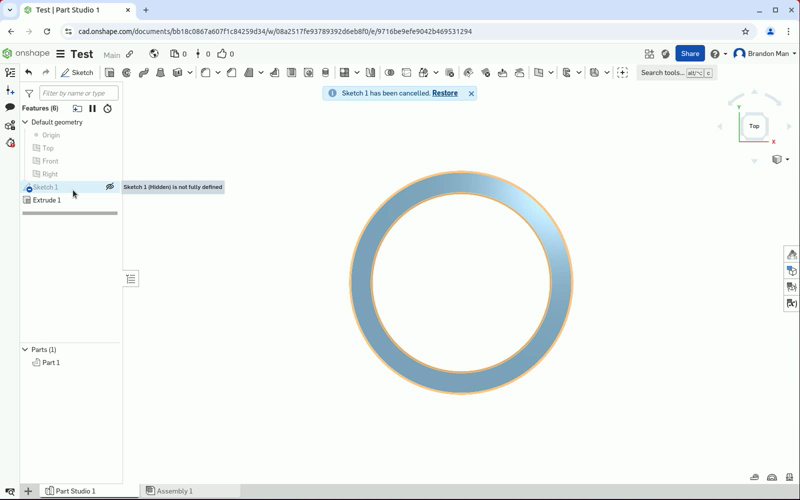
click(73, 189)
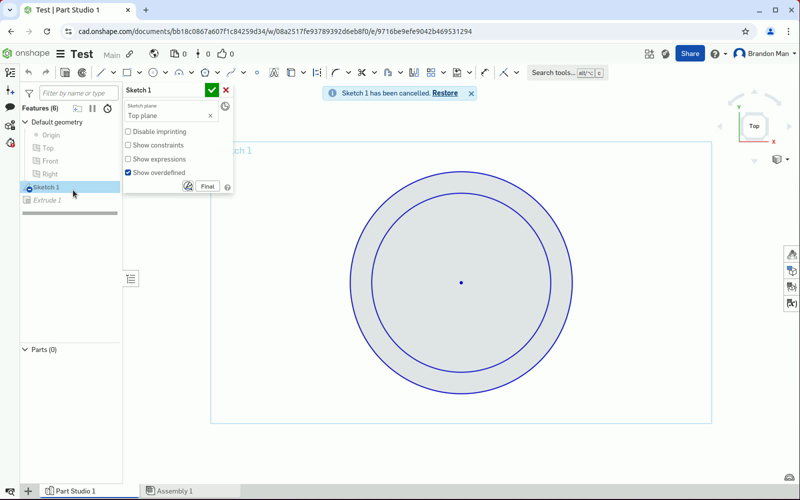
mouse_move(229, 92)
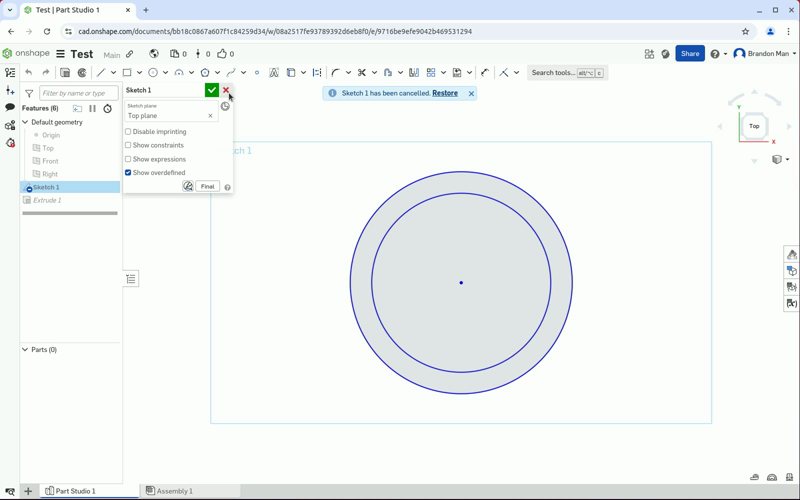
click(229, 92)
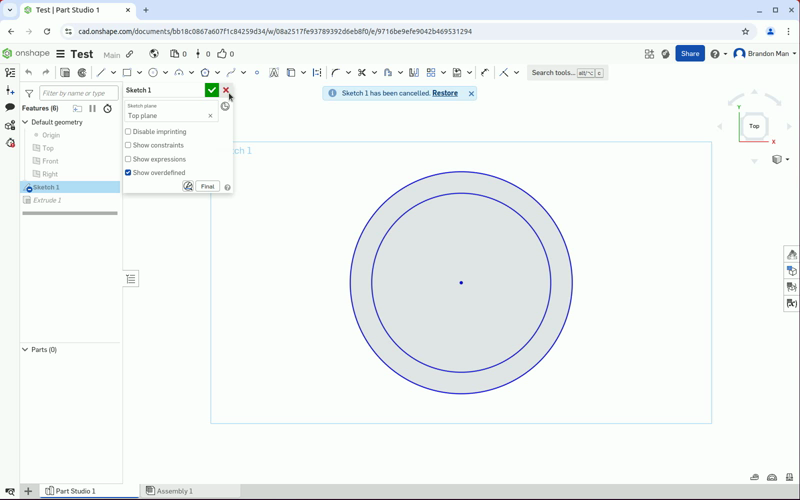
key(shift+s)
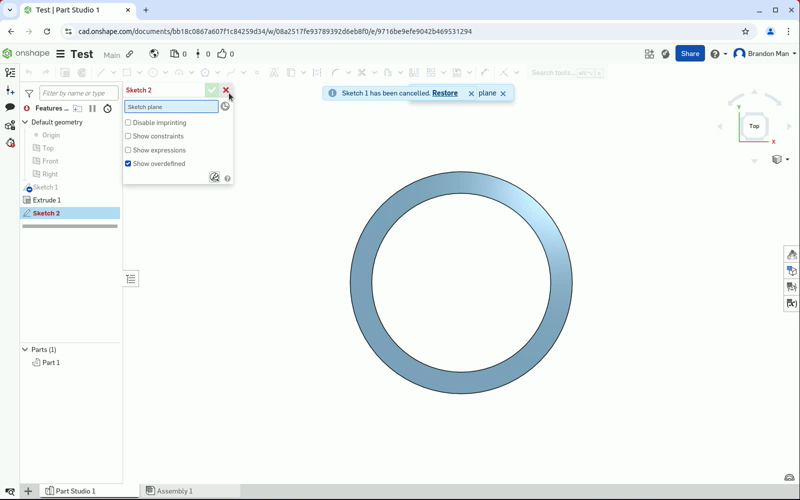
mouse_move(73, 150)
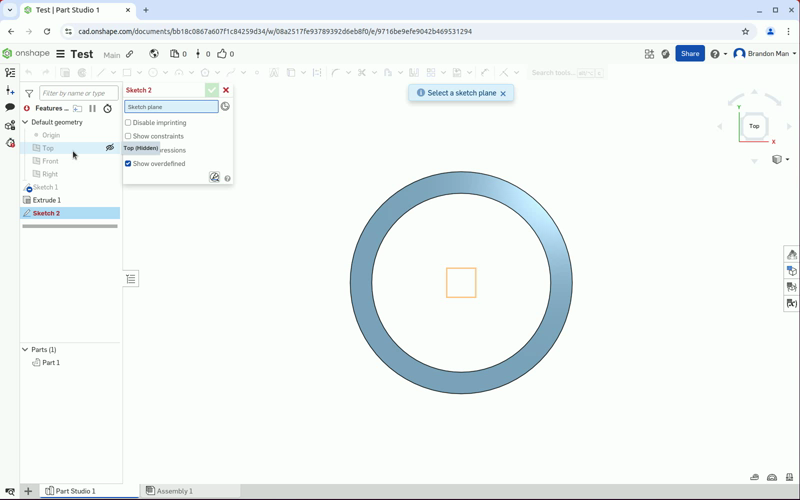
click(73, 150)
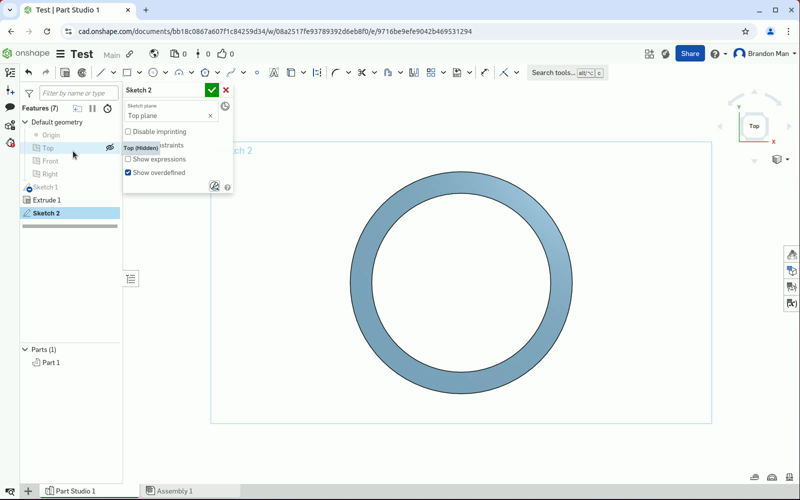
mouse_move(73, 352)
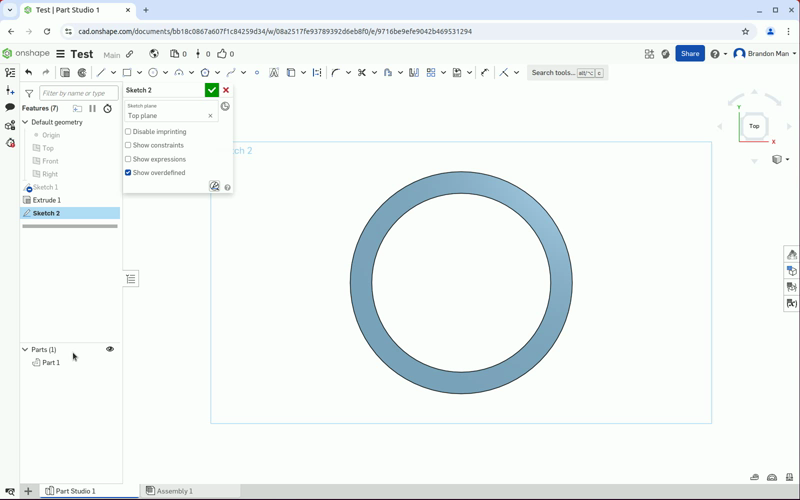
key(y)
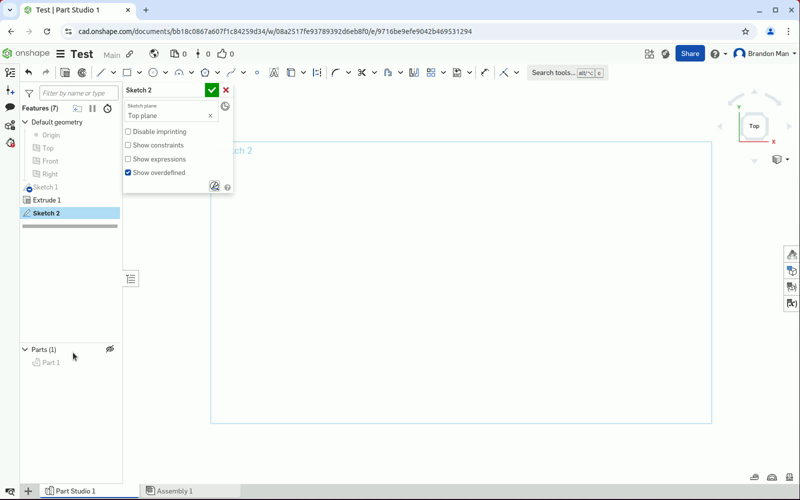
key(c)
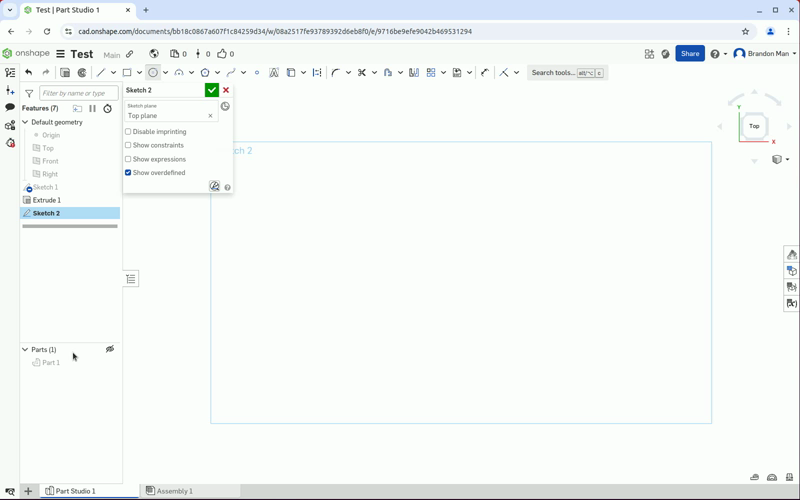
key_down(shift)
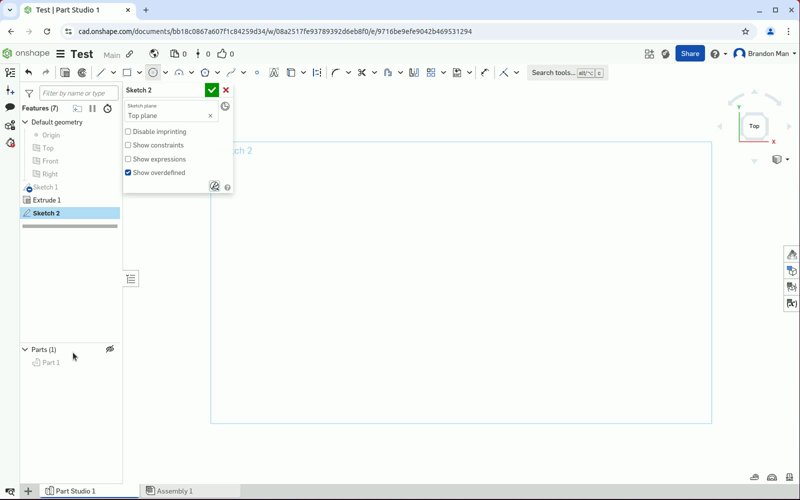
mouse_move(460, 282)
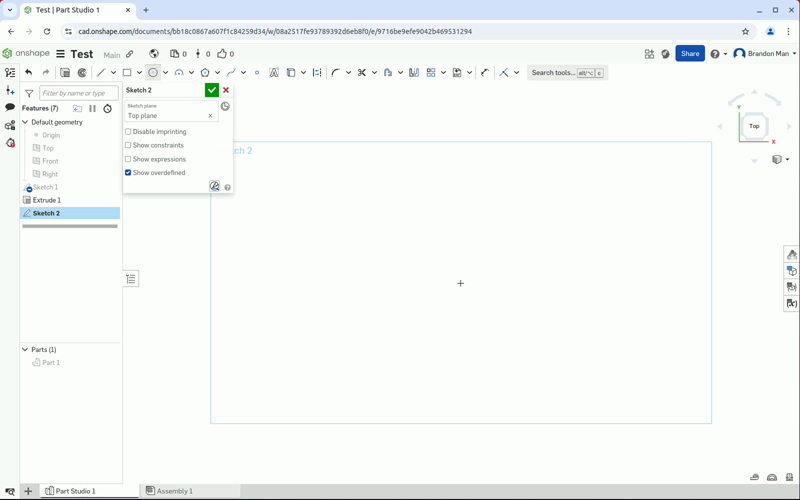
click(460, 282)
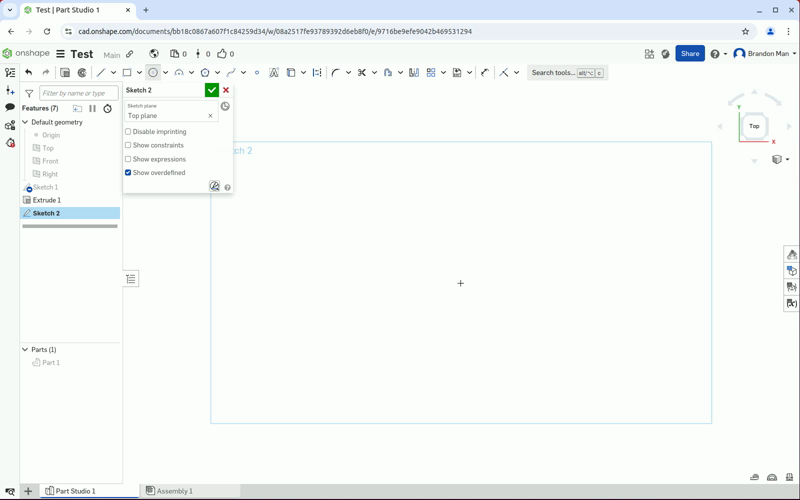
key_up(shift)
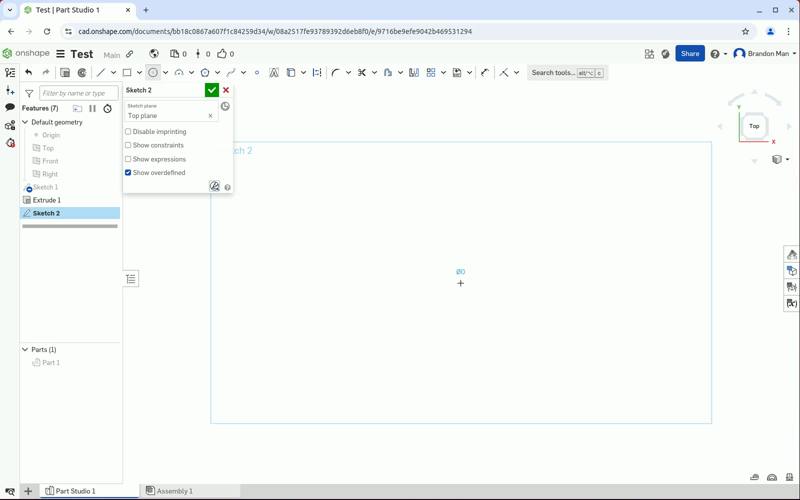
mouse_move(543, 282)
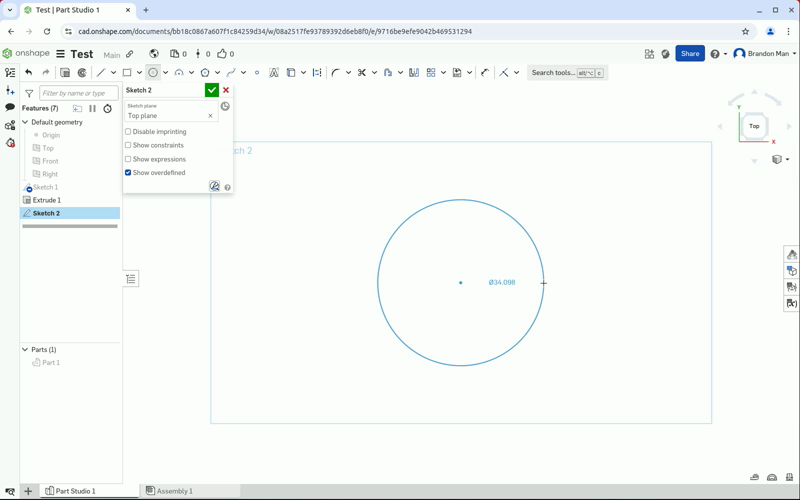
click(543, 282)
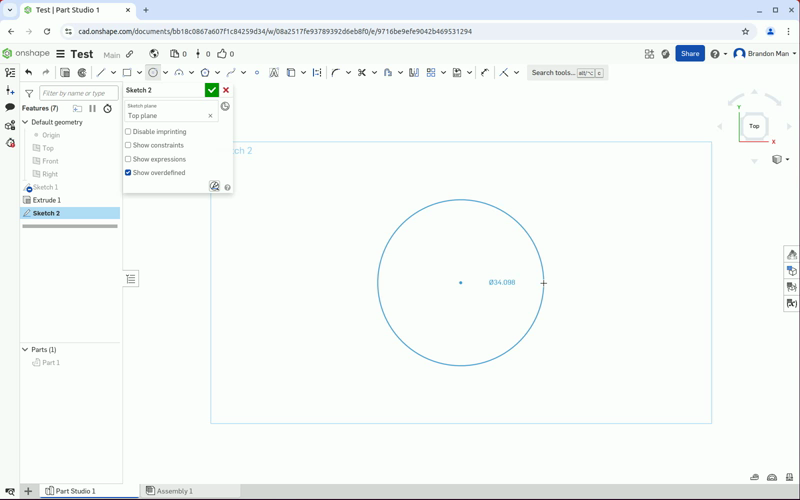
key(esc)
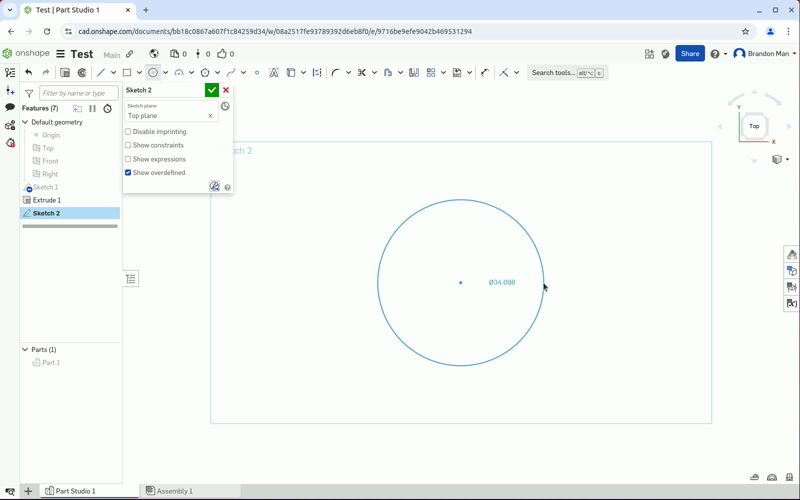
key(c)
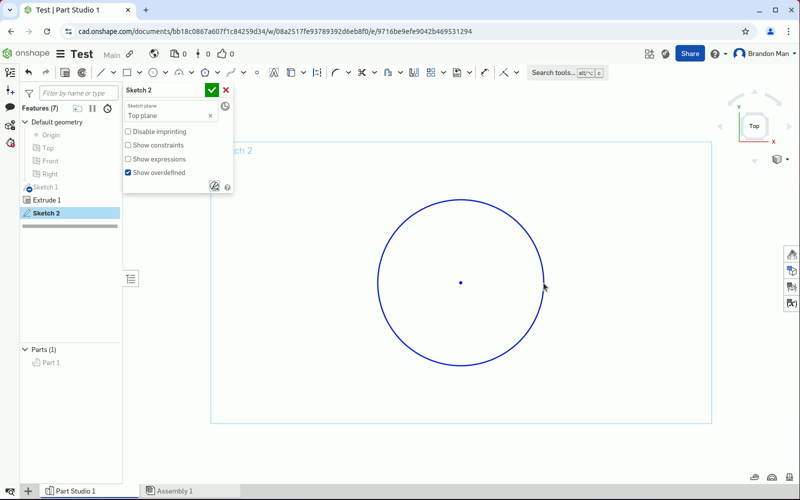
key_down(shift)
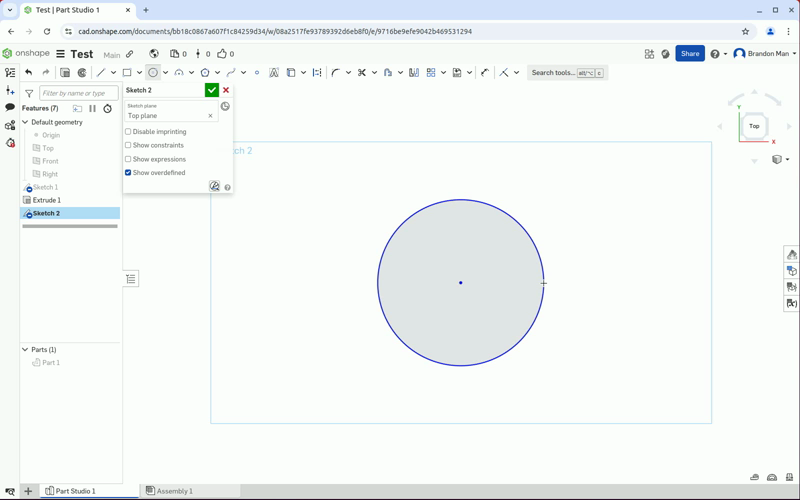
mouse_move(460, 282)
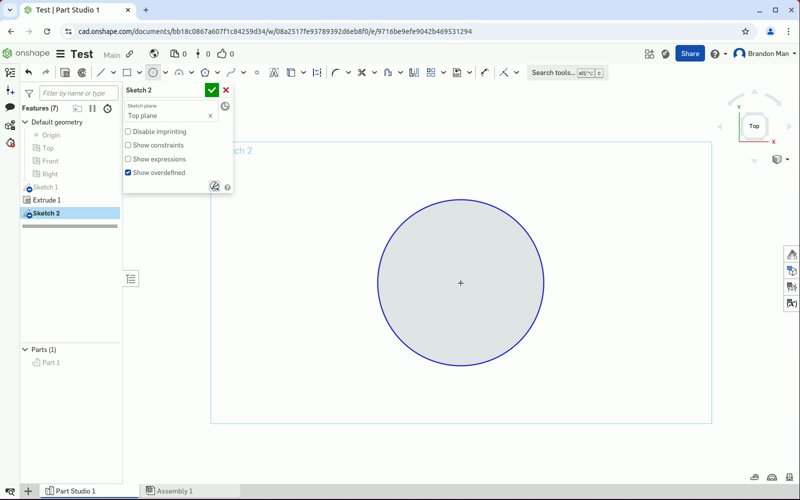
click(460, 282)
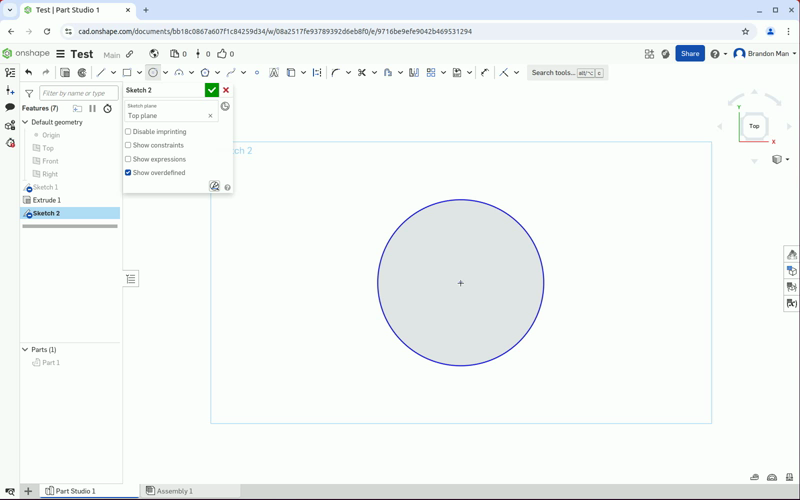
key_up(shift)
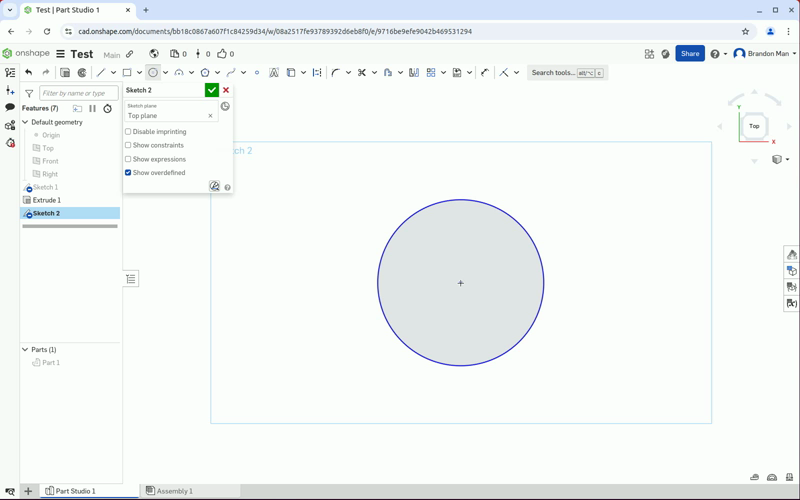
mouse_move(511, 282)
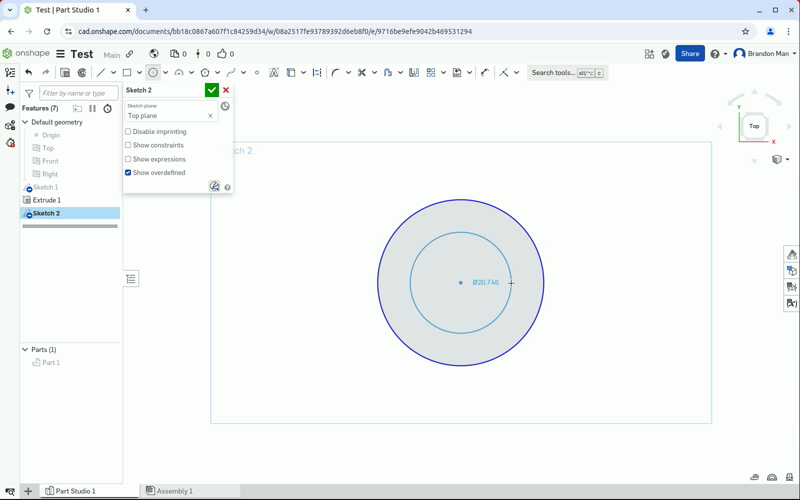
click(511, 282)
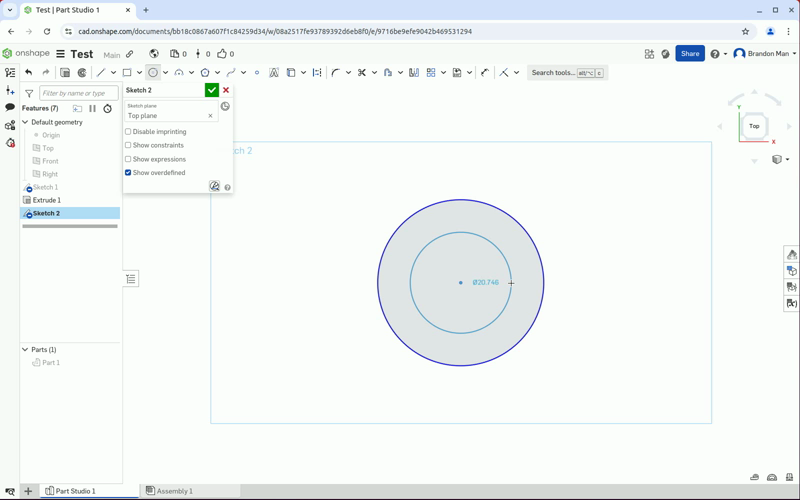
key(esc)
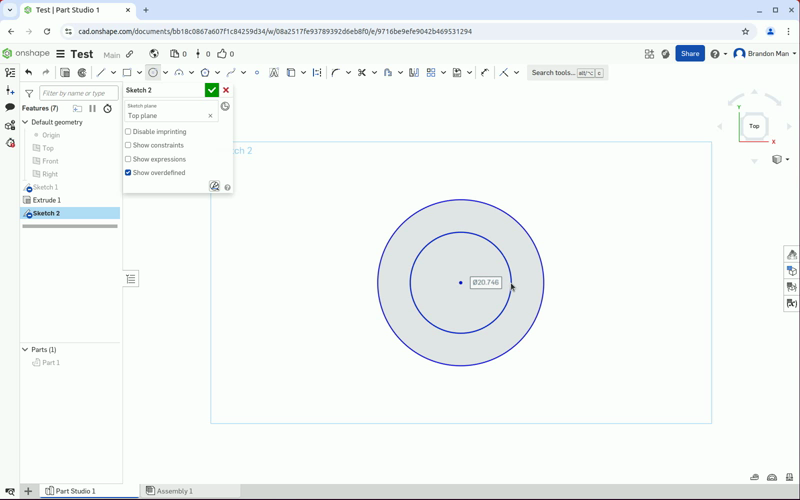
mouse_move(502, 333)
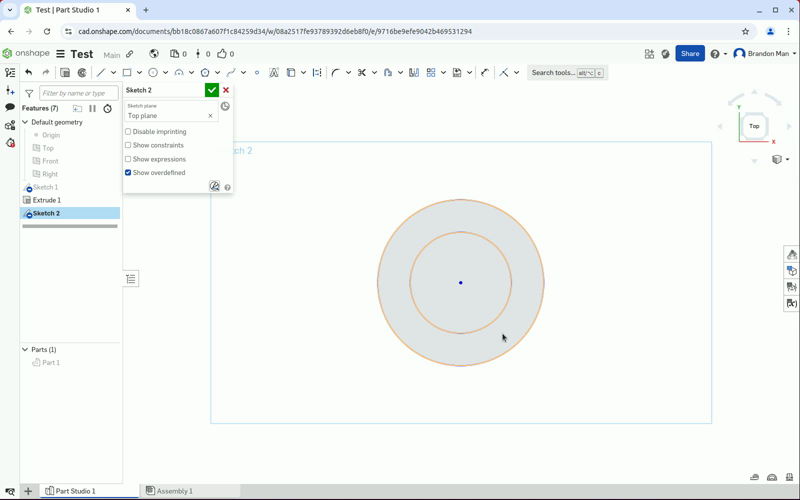
click(502, 333)
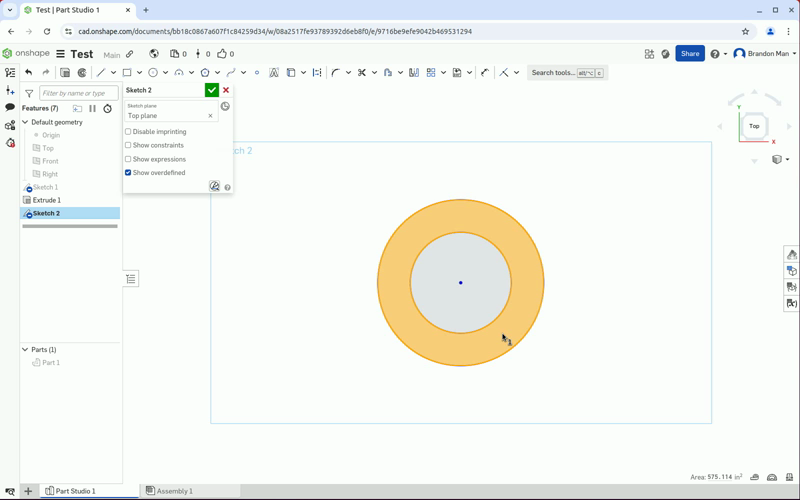
mouse_move(73, 352)
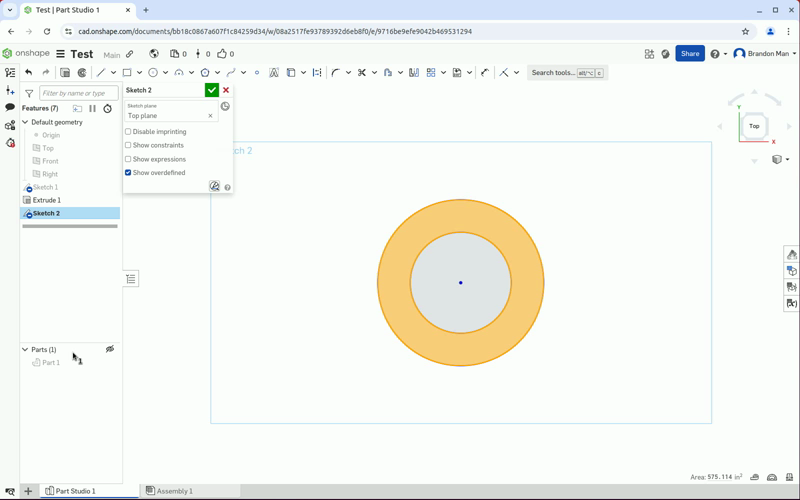
key(shift+y)
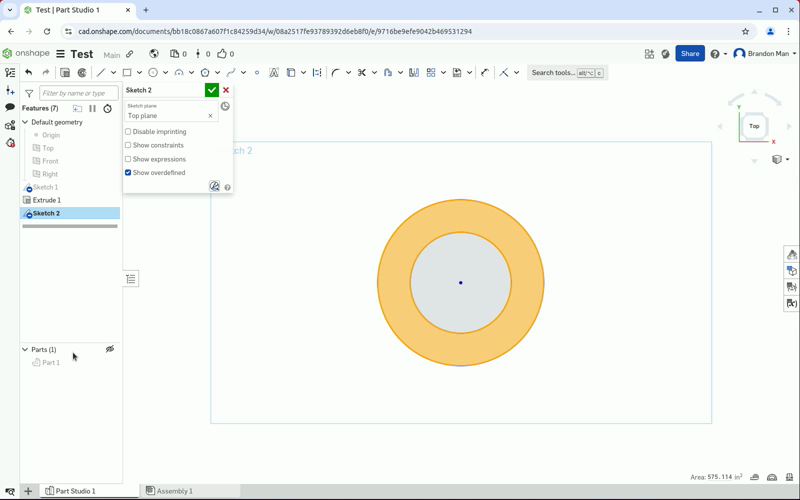
key(shift+e)
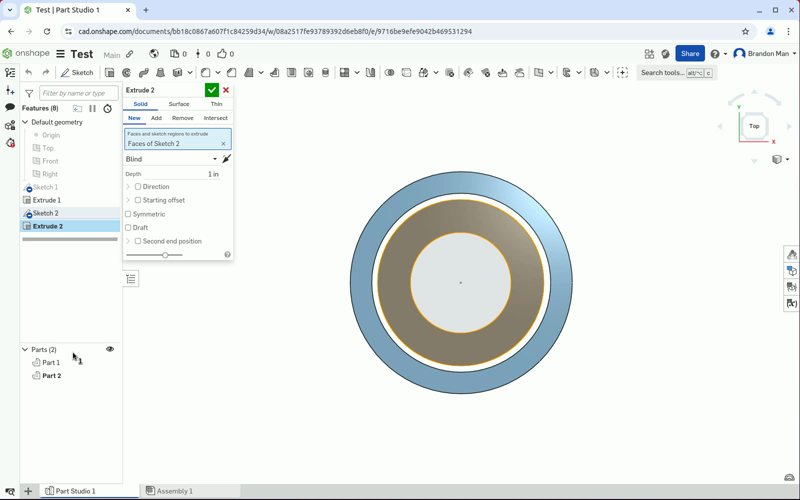
mouse_move(143, 106)
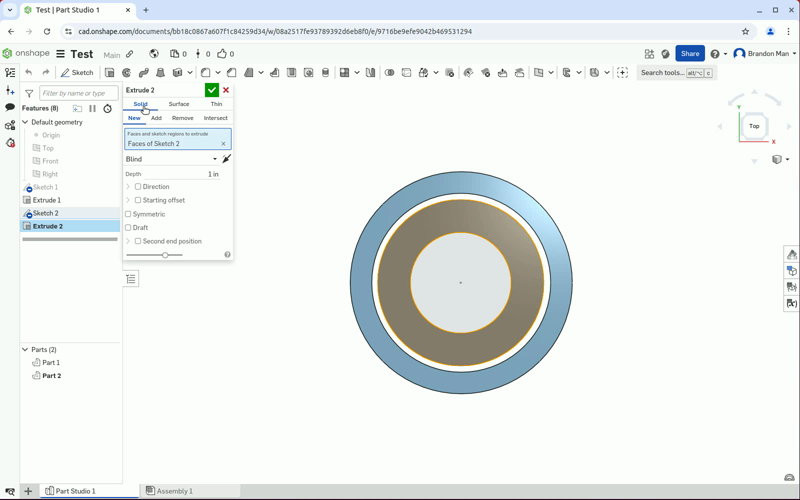
click(143, 106)
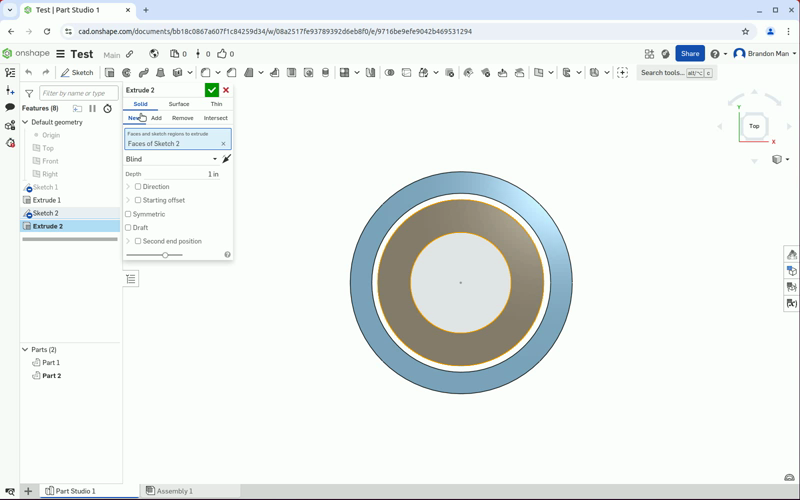
mouse_move(137, 120)
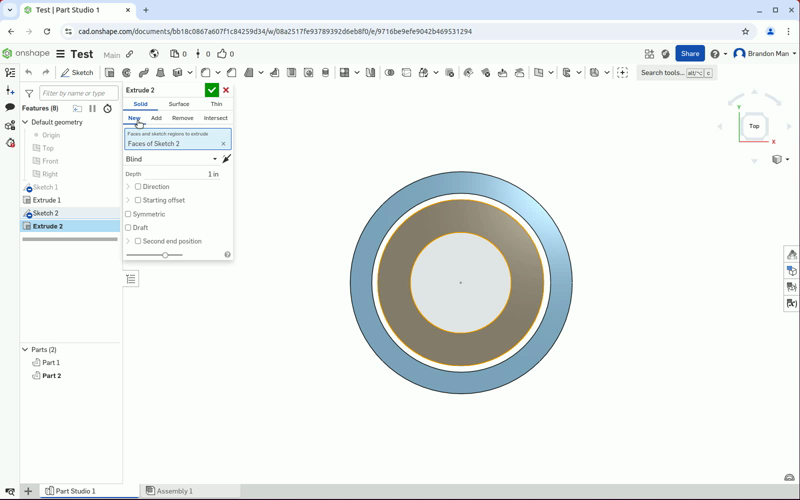
click(137, 120)
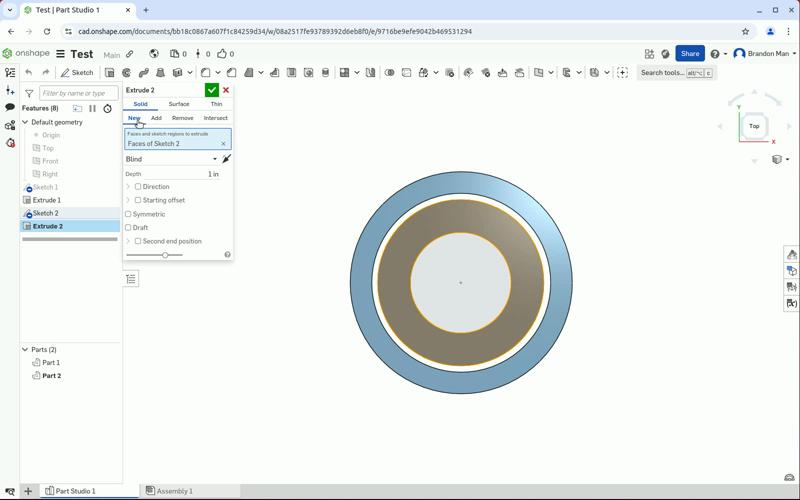
key(tab, 4)
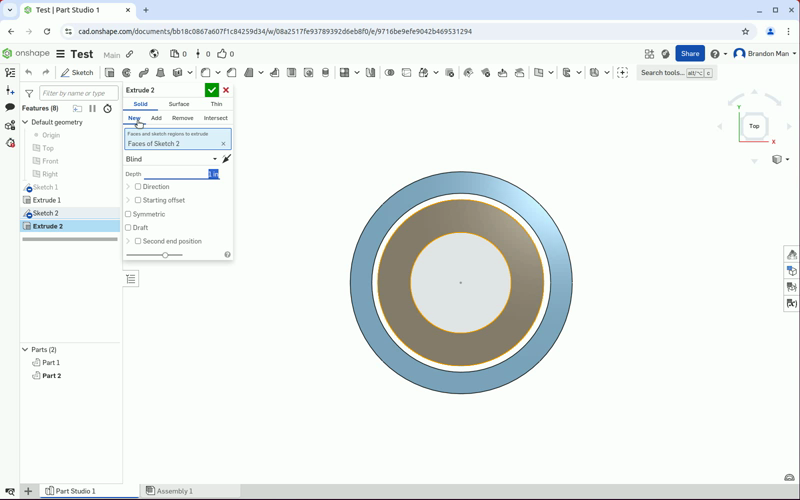
text(-3.129)
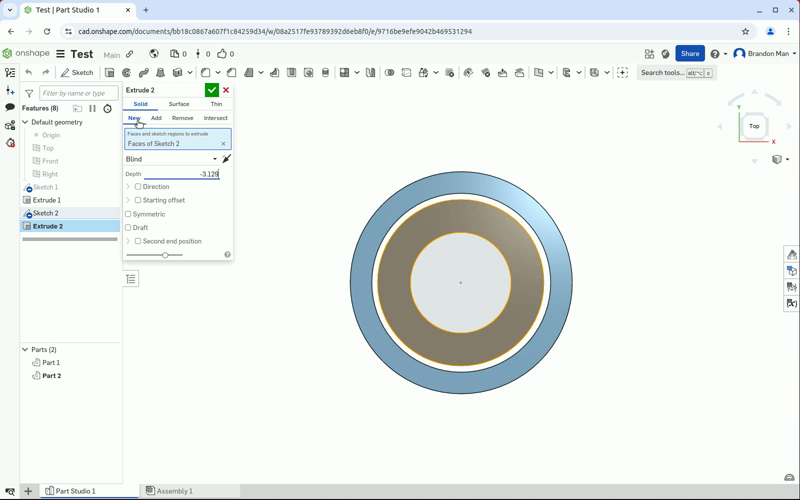
key(enter)
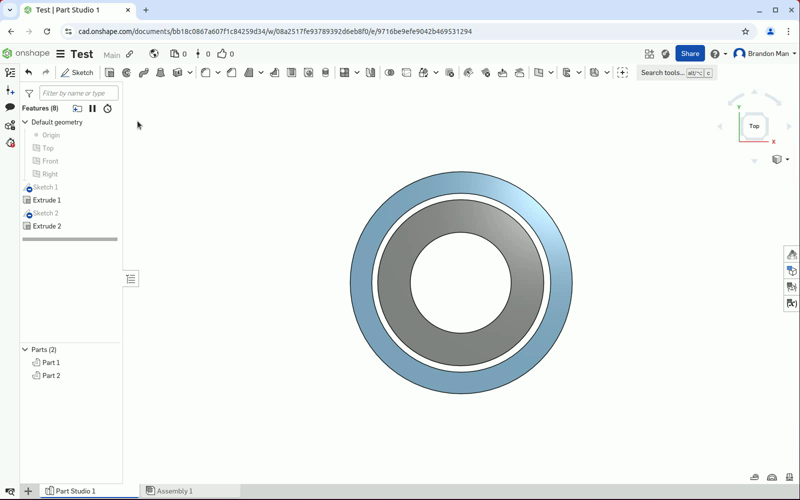
key(shift+h)
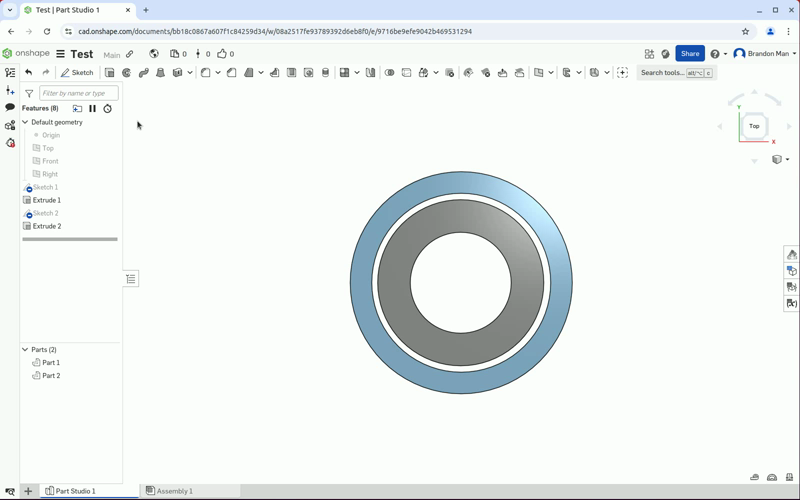
key(shift+h)
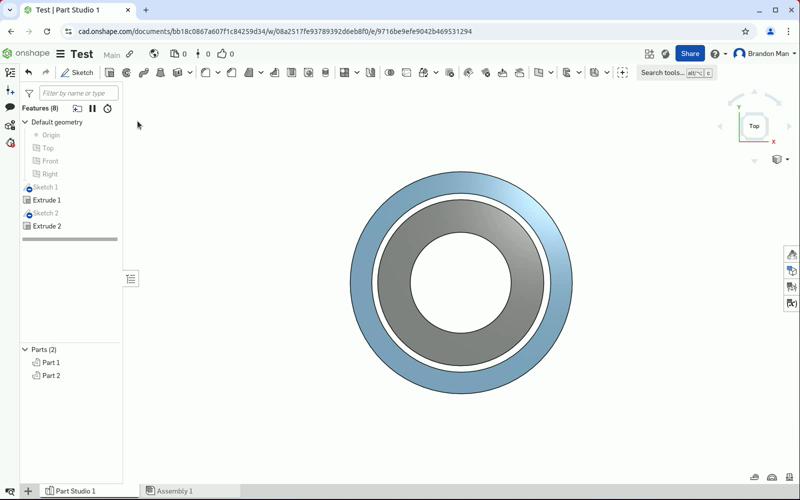
mouse_move(73, 189)
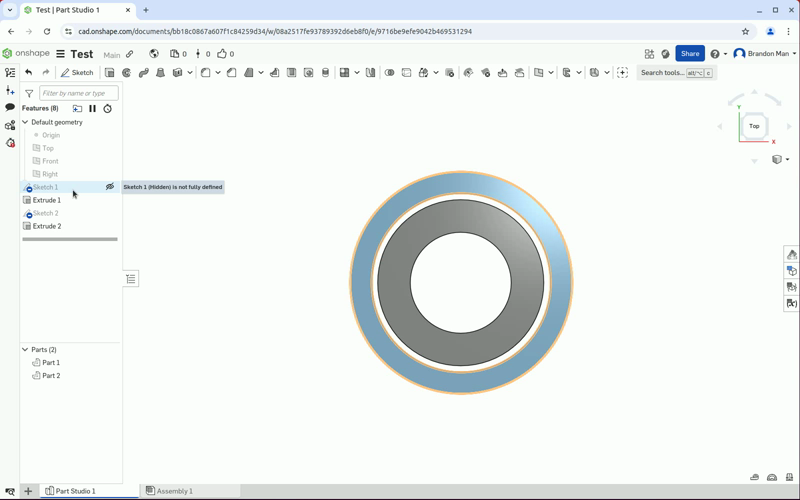
click(73, 189)
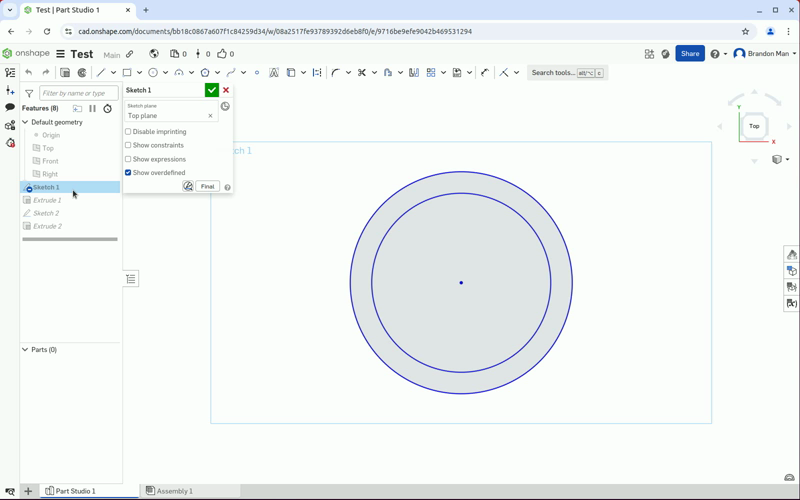
mouse_move(229, 92)
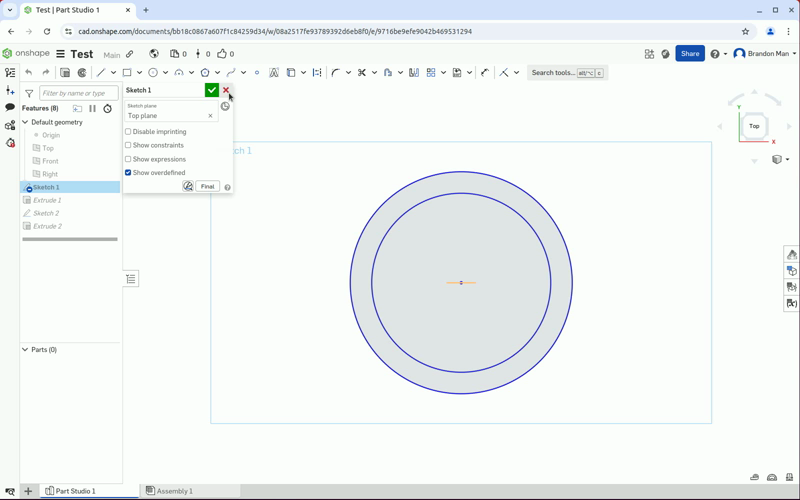
click(229, 92)
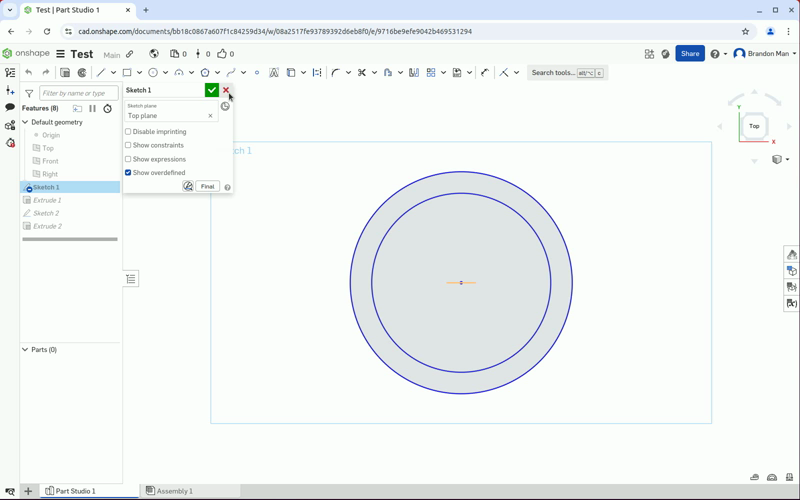
key(shift+s)
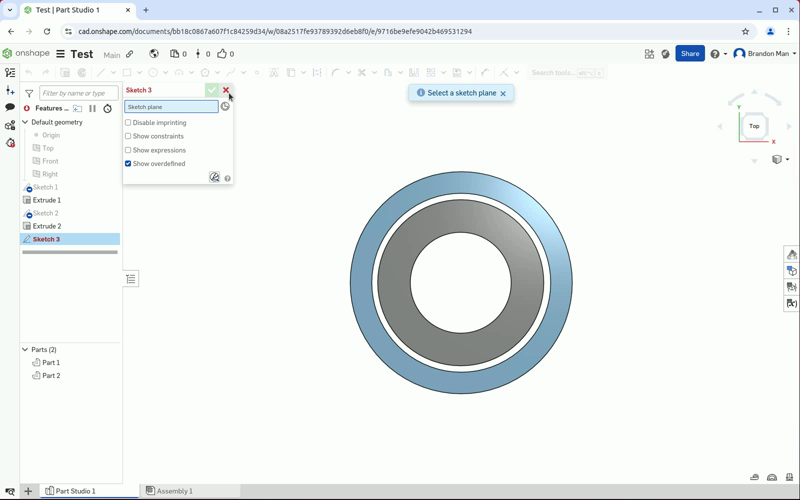
mouse_move(73, 150)
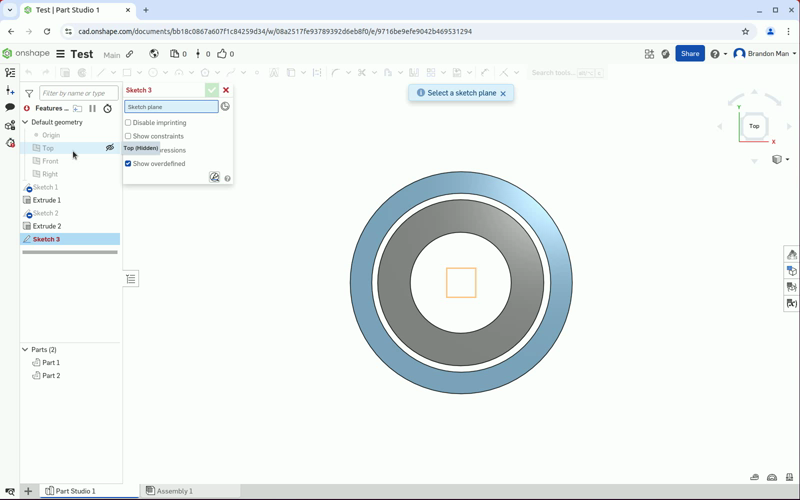
click(73, 150)
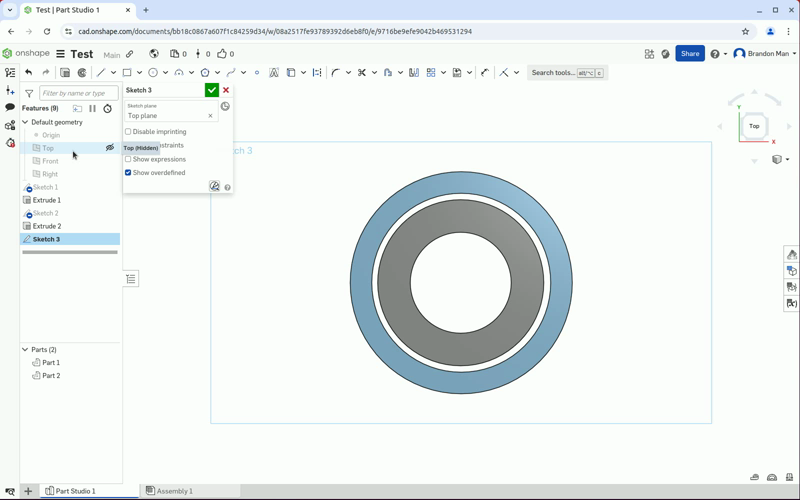
mouse_move(73, 352)
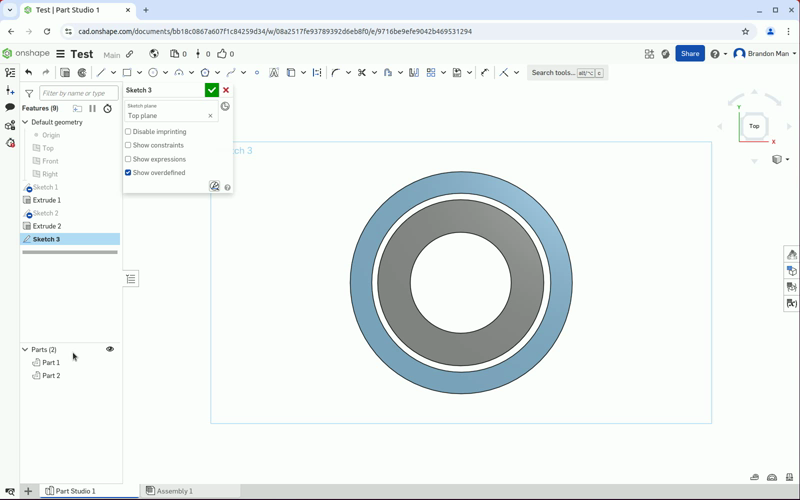
key(y)
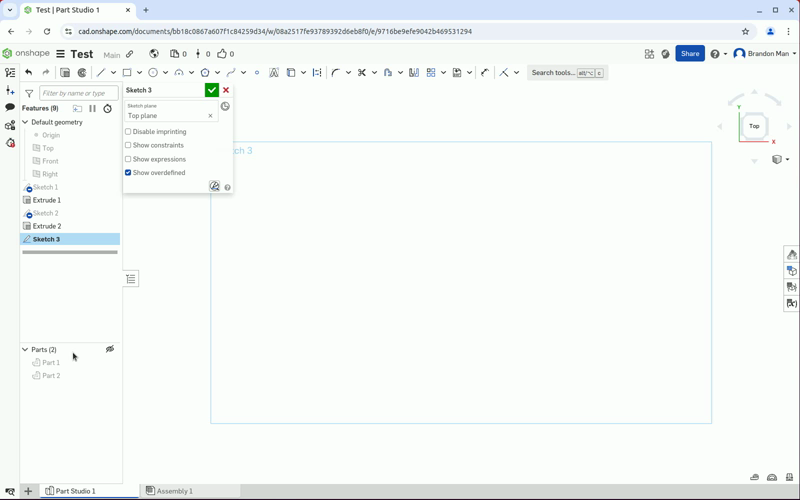
key(c)
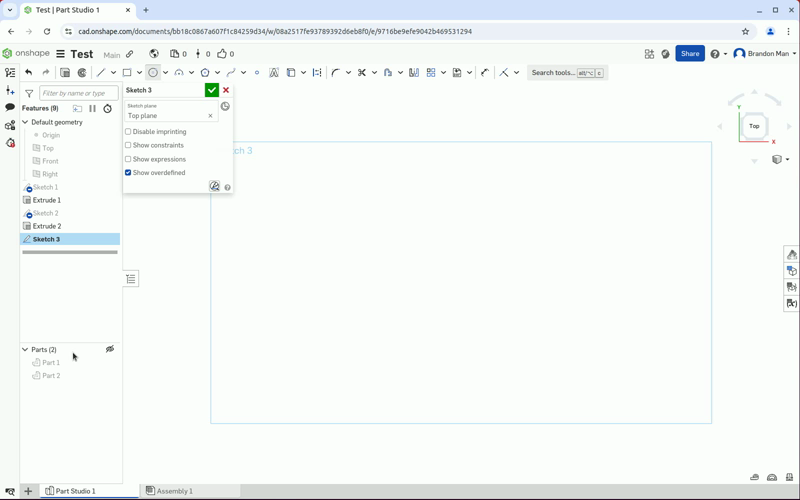
key_down(shift)
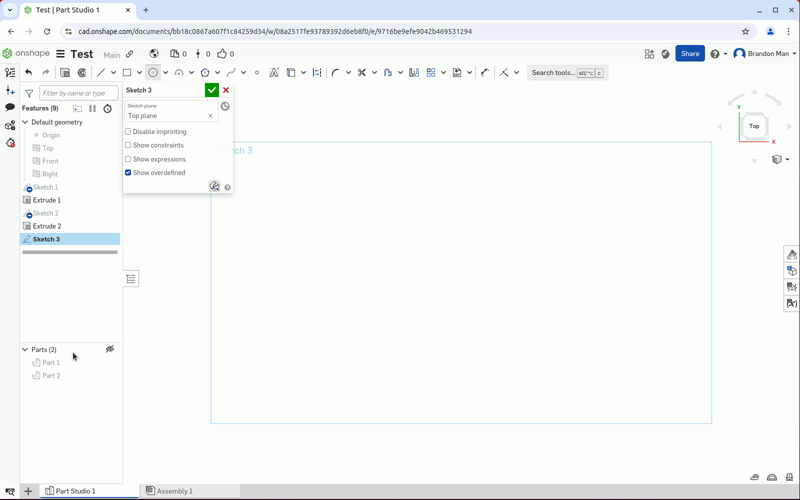
mouse_move(461, 282)
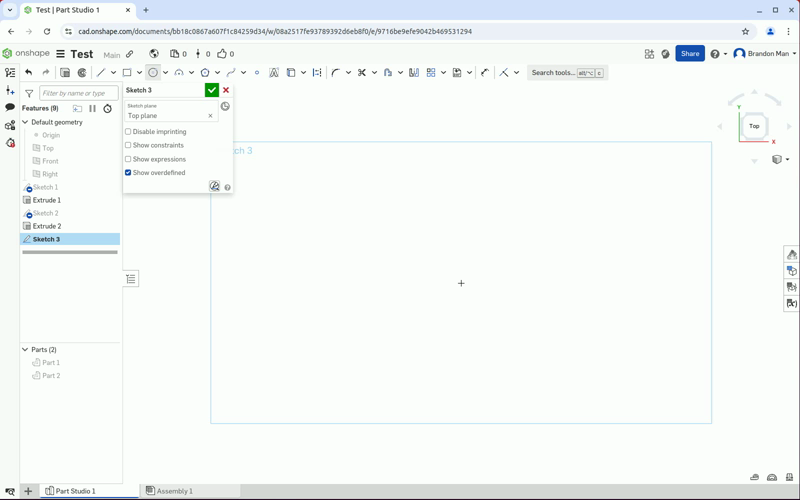
click(461, 282)
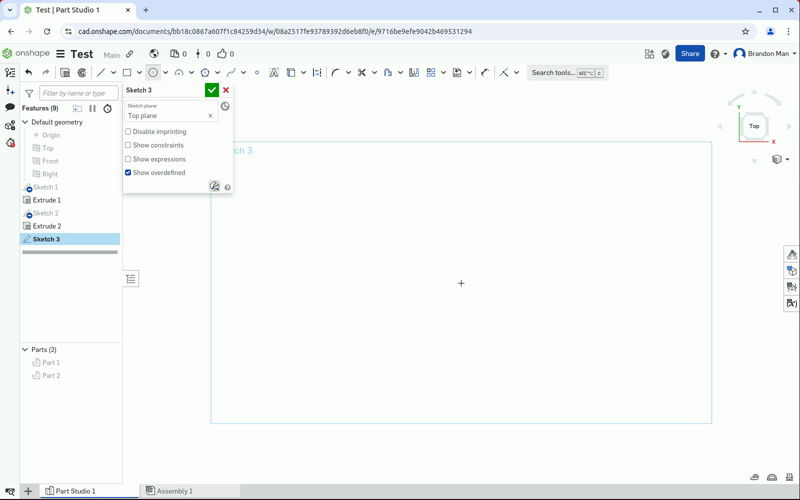
key_up(shift)
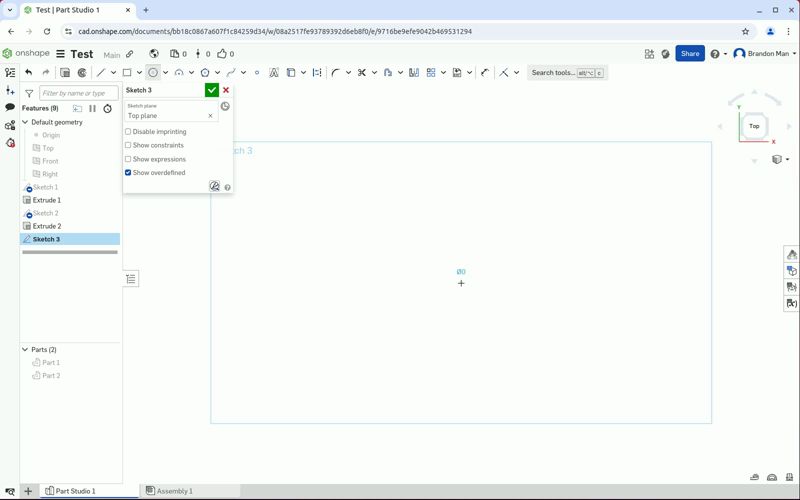
mouse_move(550, 282)
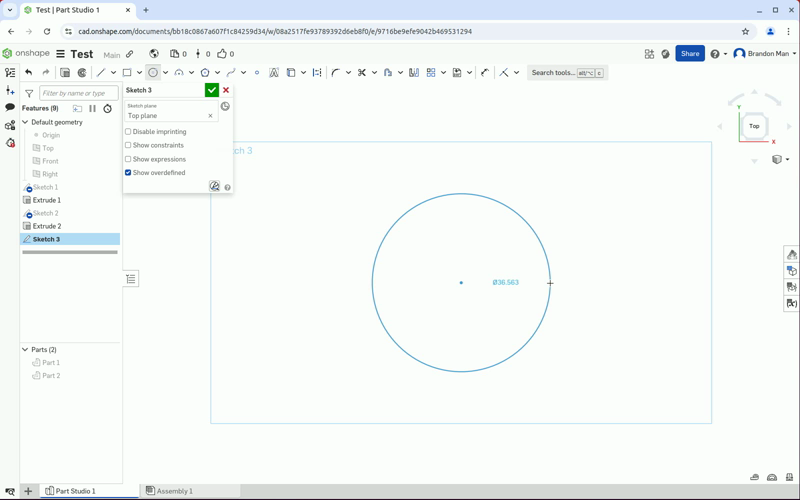
click(550, 282)
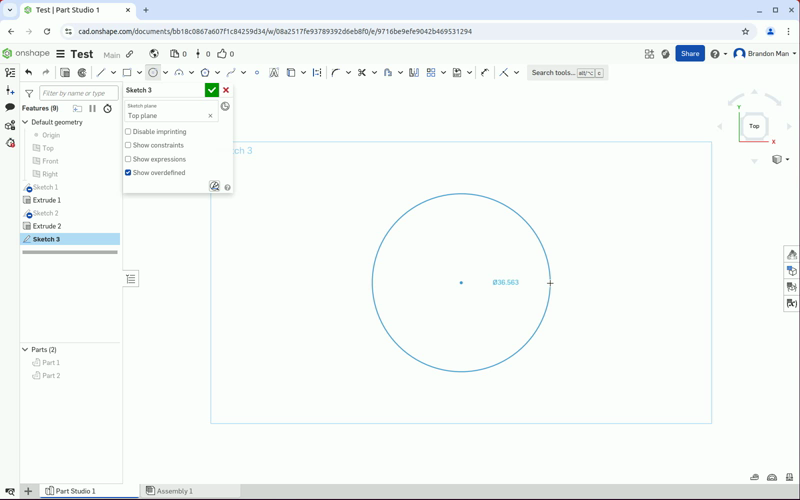
key(esc)
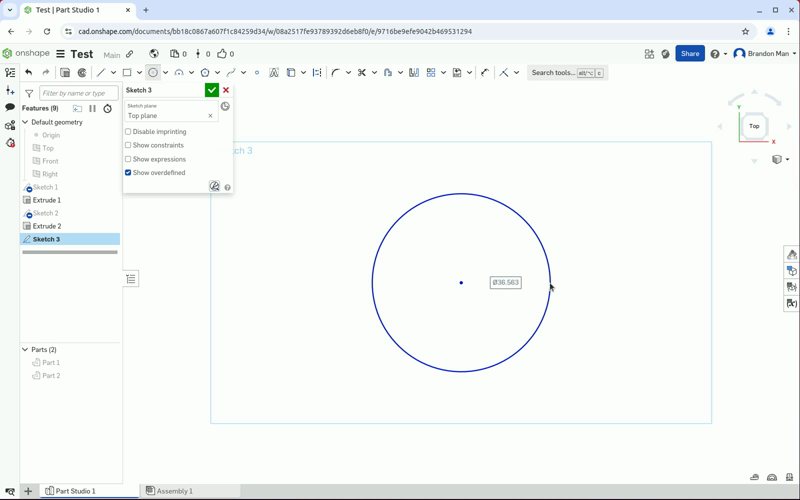
key(c)
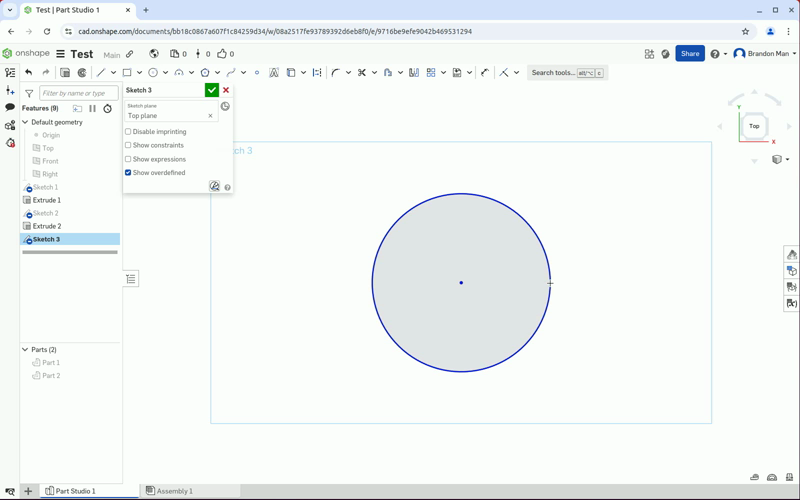
key_down(shift)
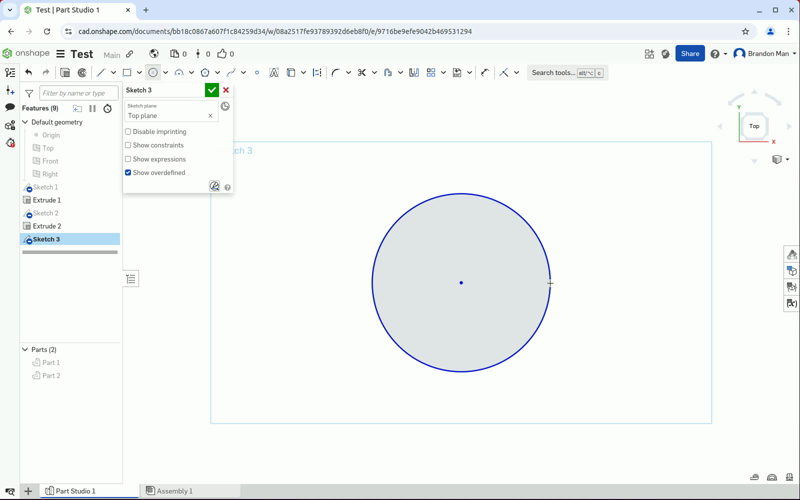
mouse_move(461, 282)
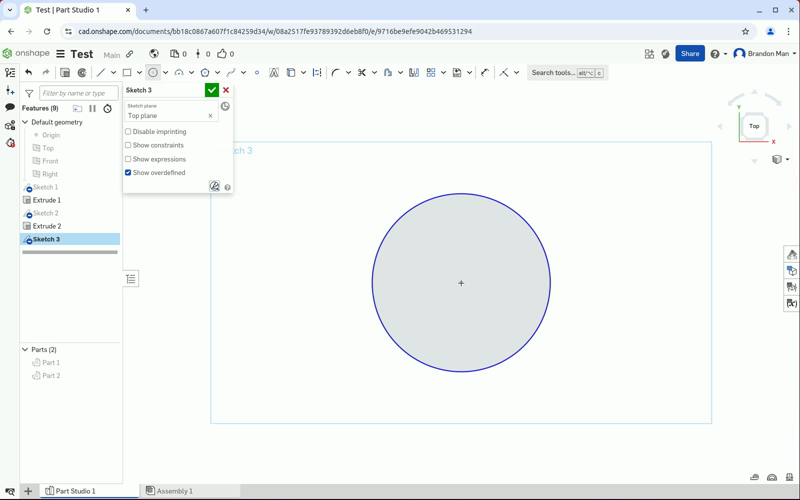
click(461, 282)
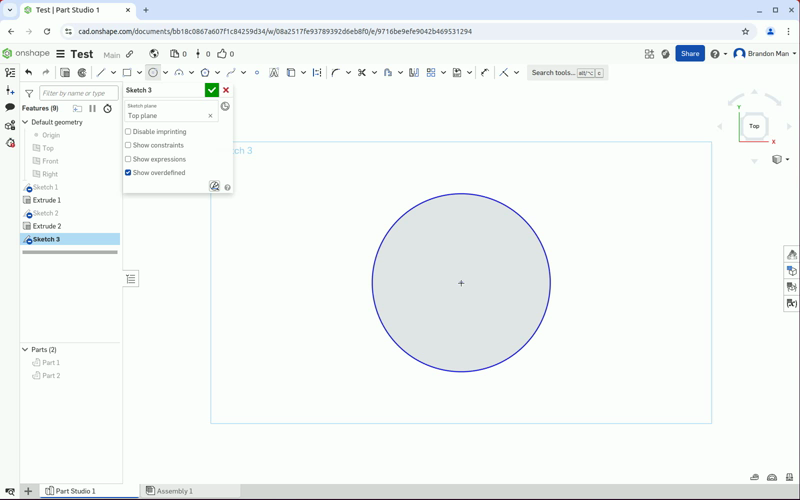
key_up(shift)
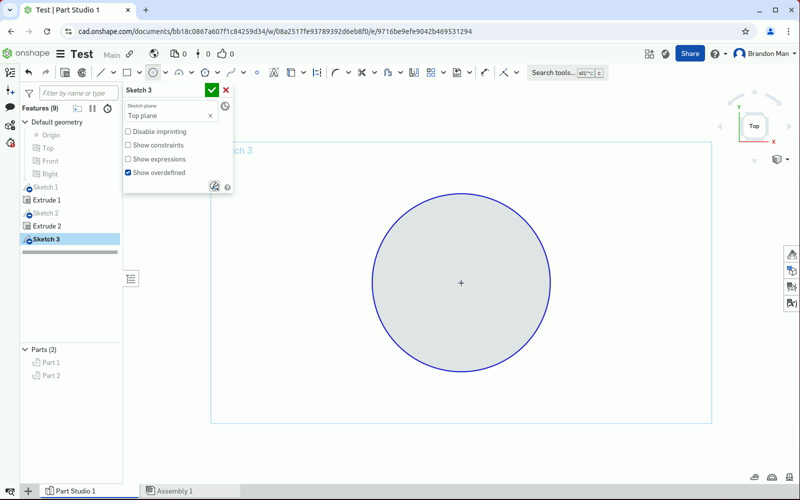
mouse_move(542, 282)
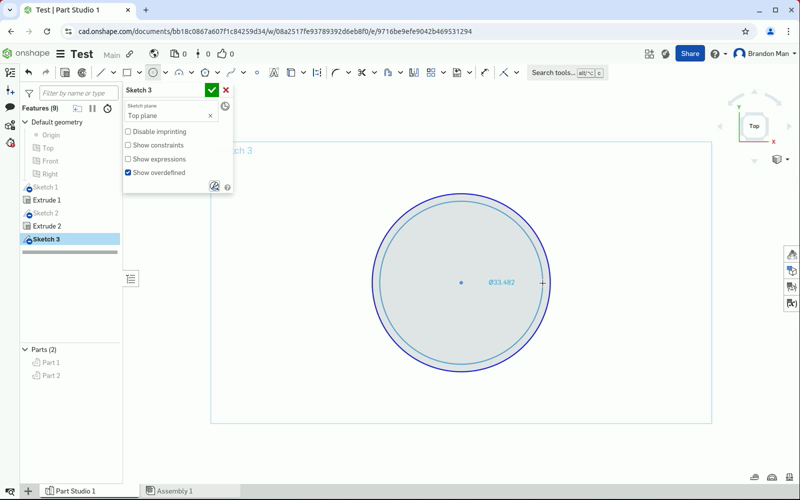
click(542, 282)
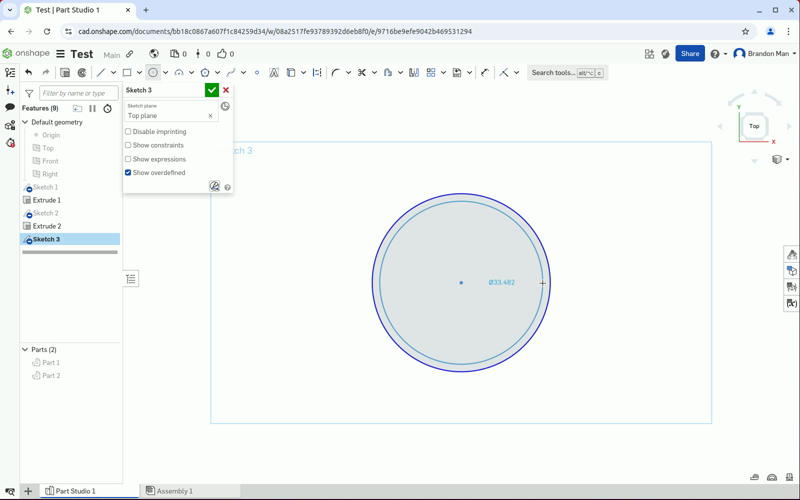
key(esc)
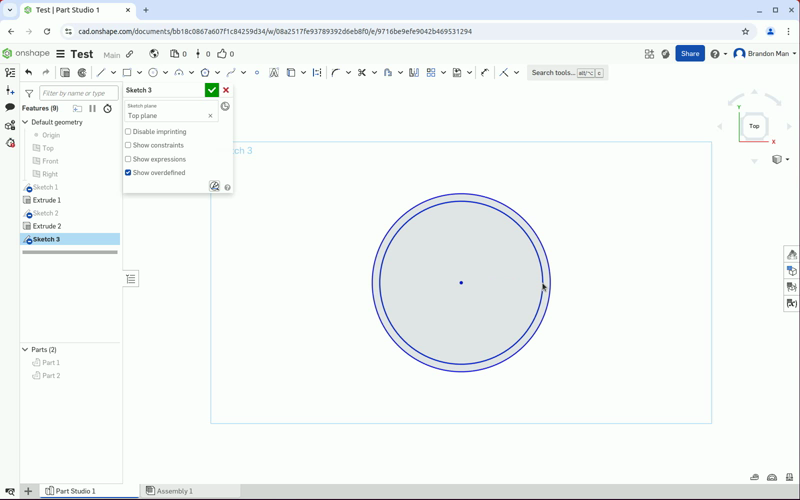
mouse_move(385, 319)
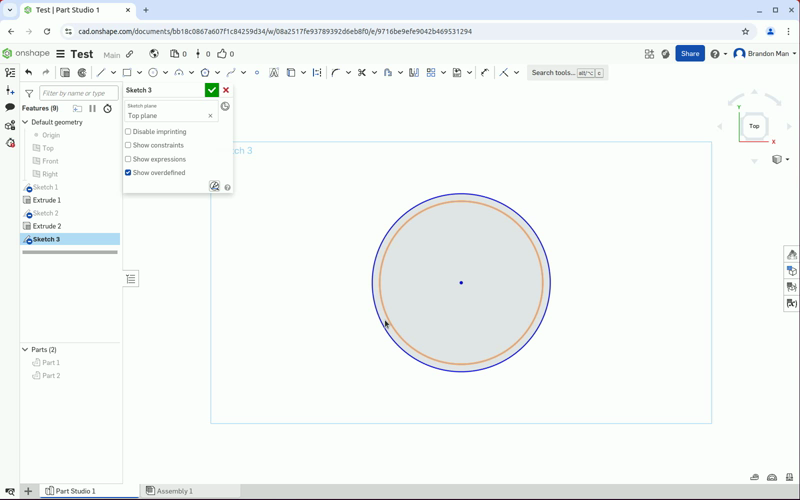
click(385, 319)
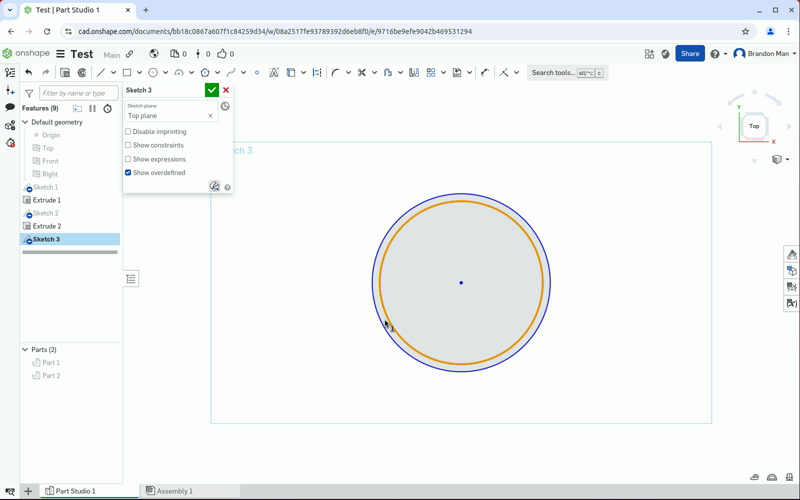
mouse_move(73, 352)
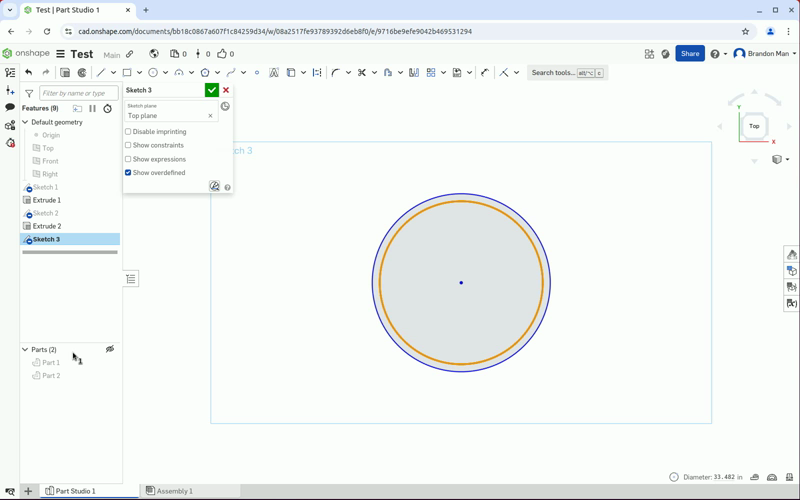
key(shift+y)
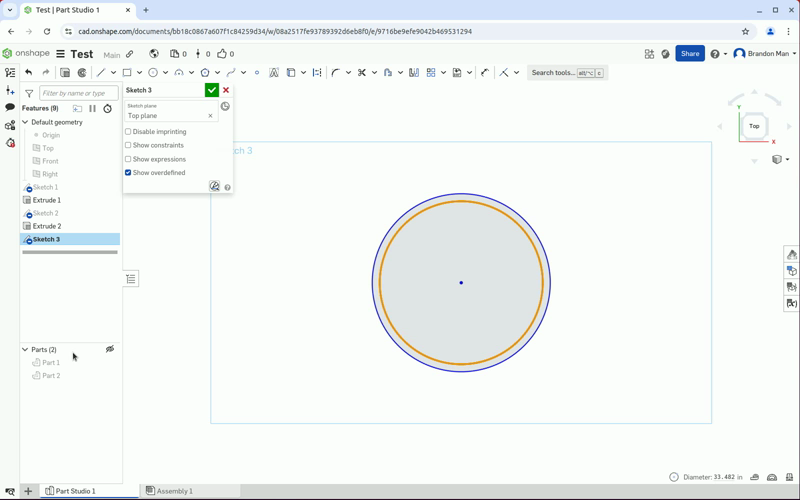
key(shift+e)
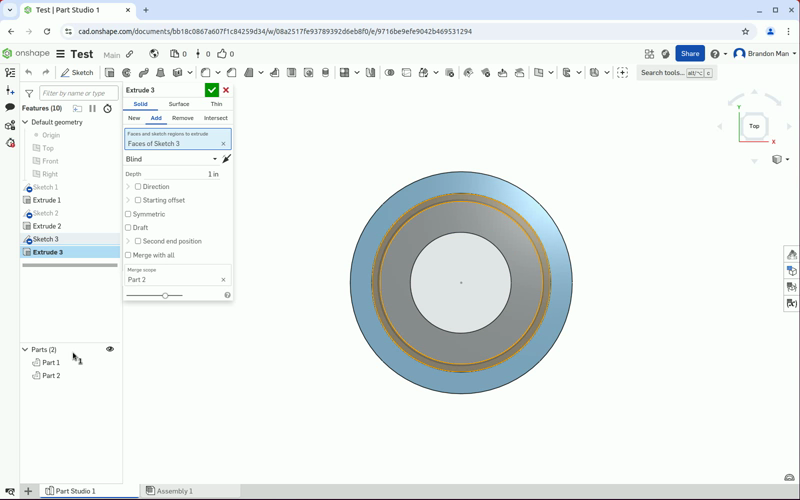
mouse_move(143, 106)
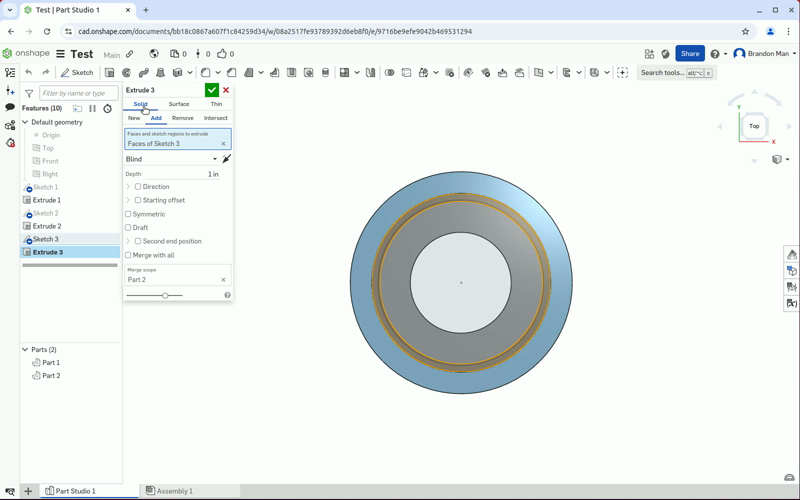
click(143, 106)
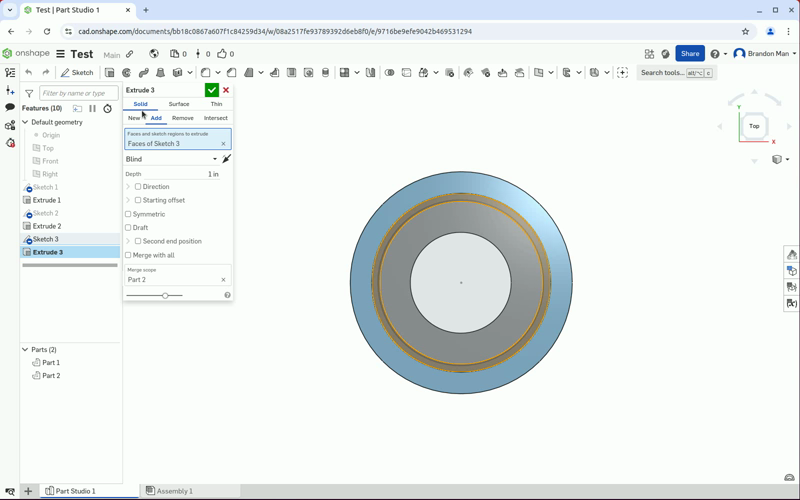
mouse_move(137, 120)
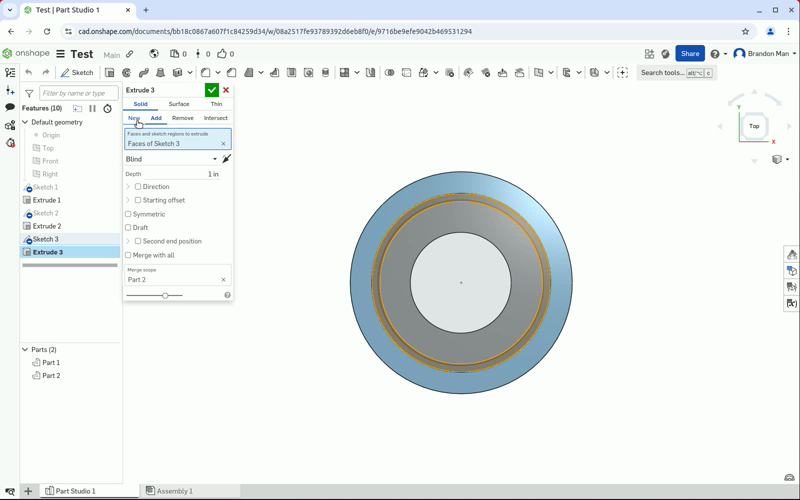
click(137, 120)
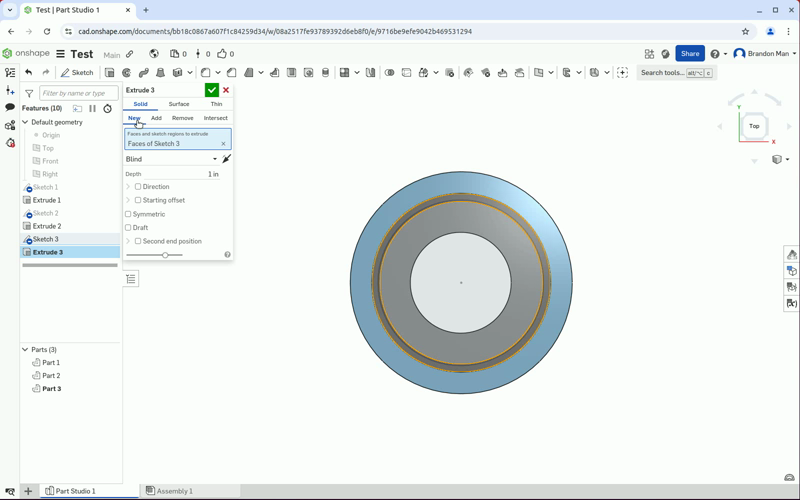
key(tab, 4)
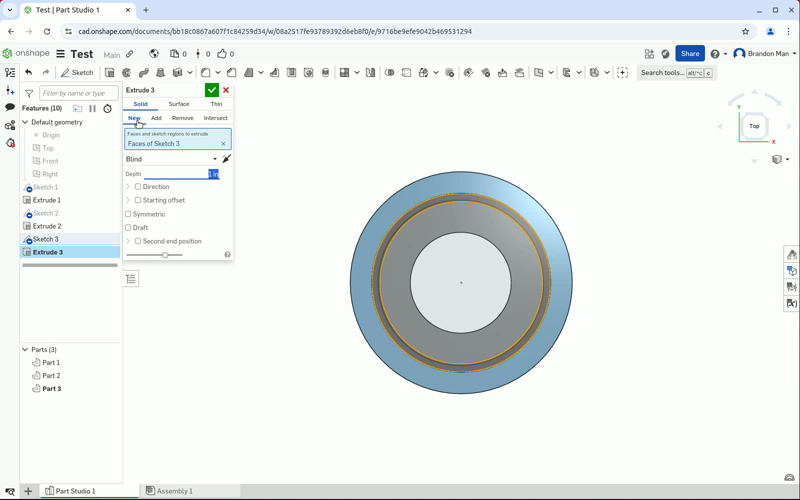
text(-3.129)
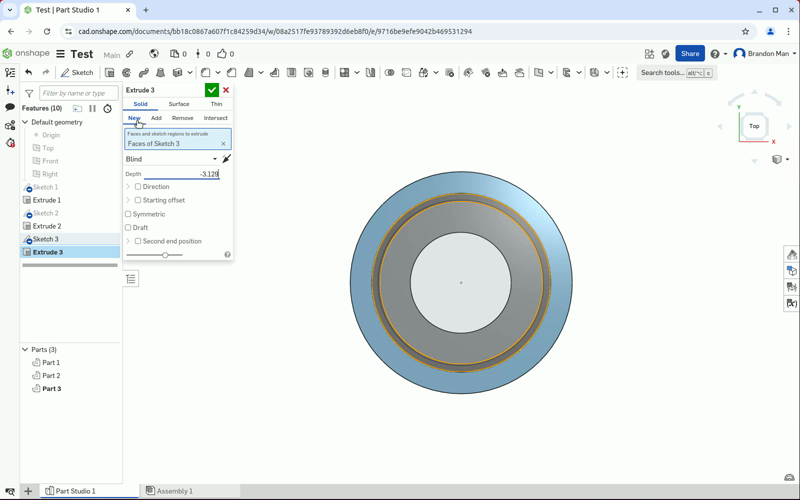
key(enter)
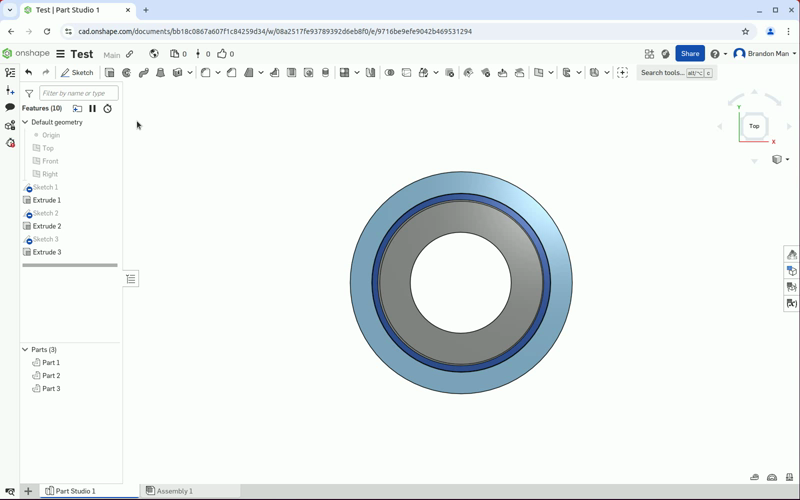
key(shift+h)
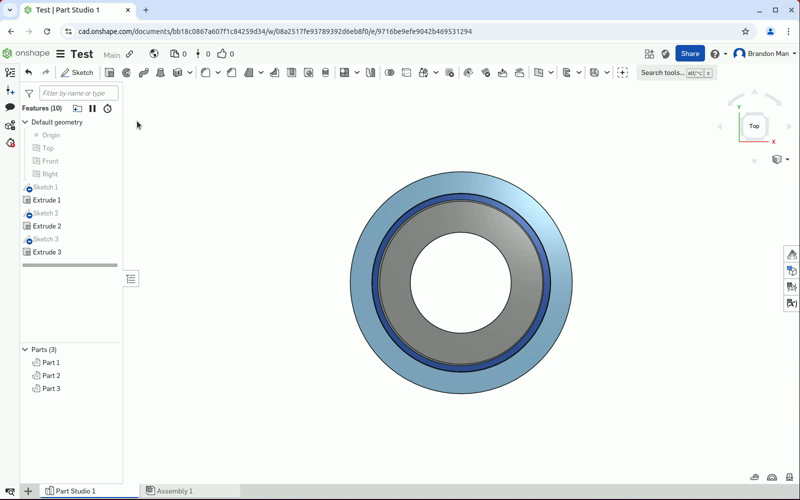
key(shift+h)
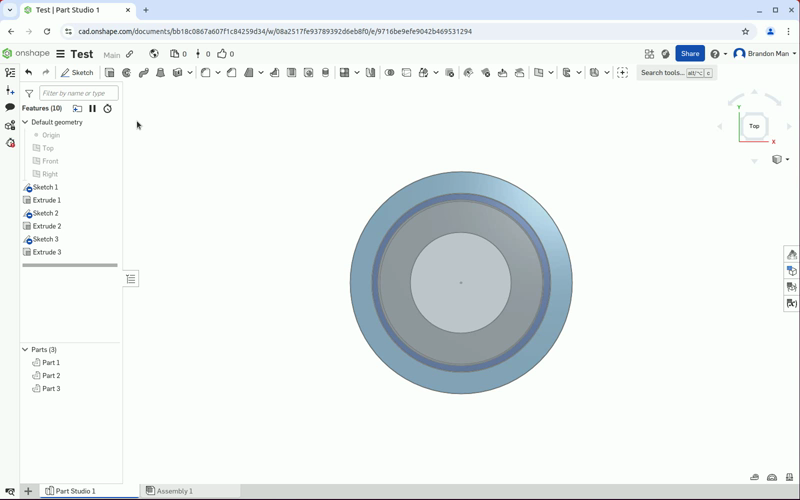
key(shift+7)
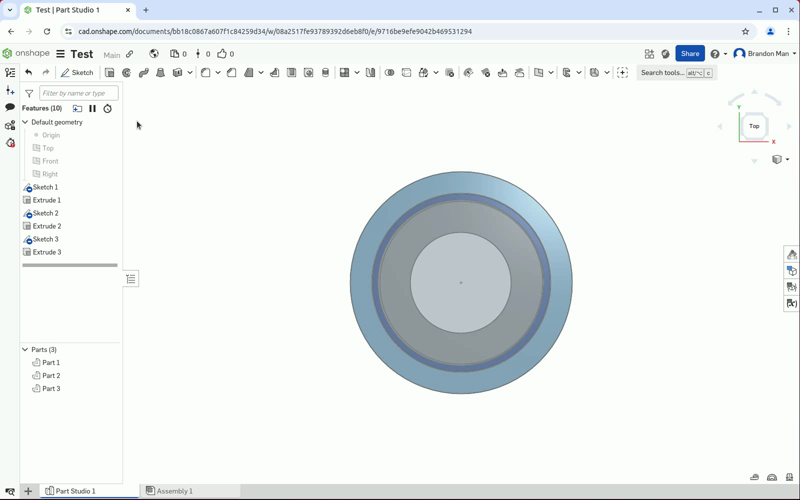
key(up, 3)
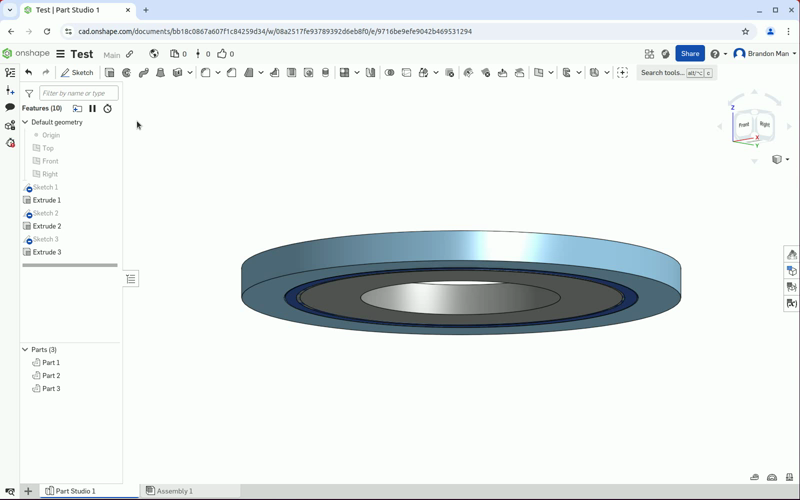
key(left, 3)
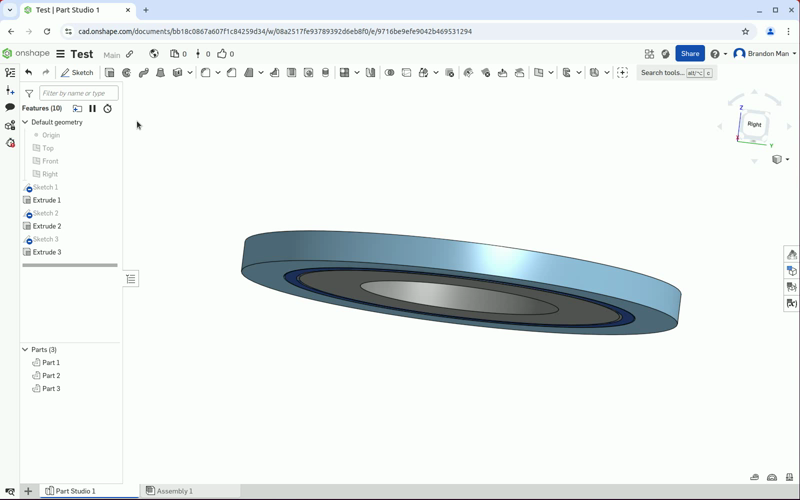
key(right, 3)
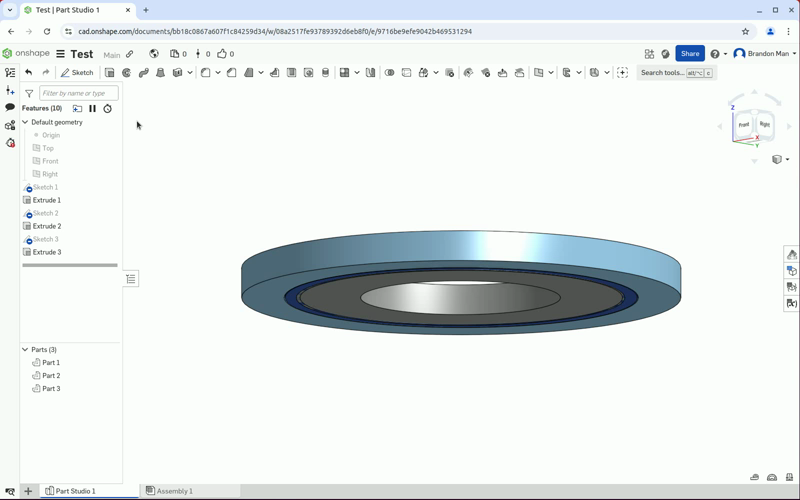
key(down, 3)
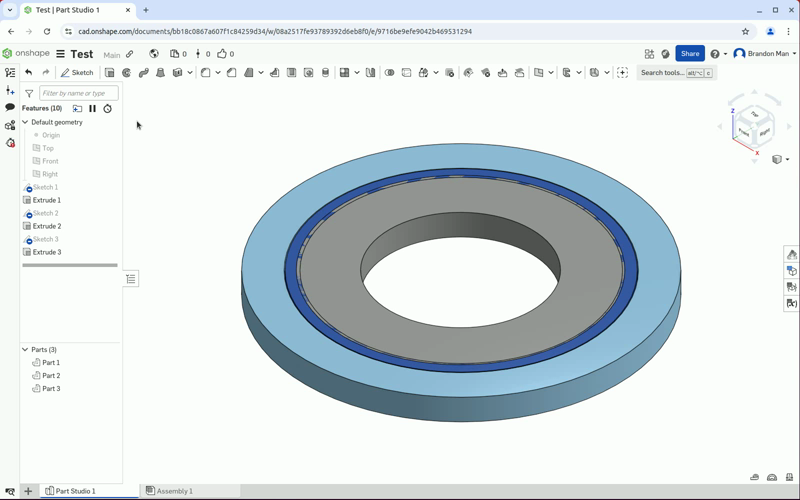
mouse_move(73, 189)
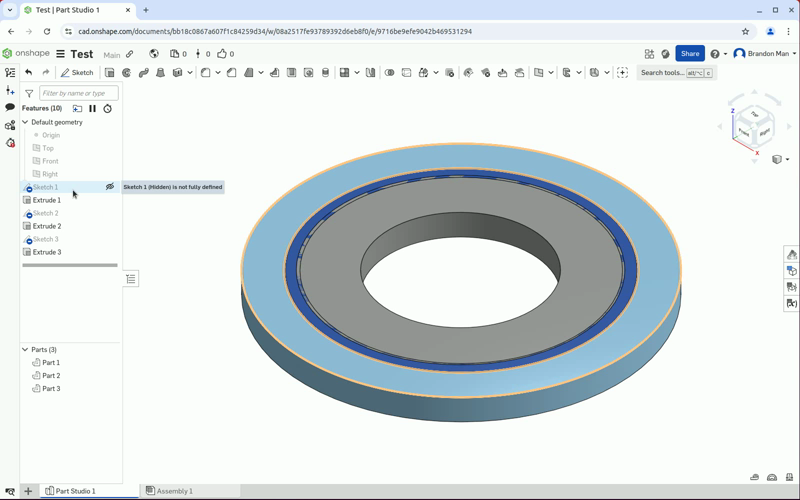
click(73, 189)